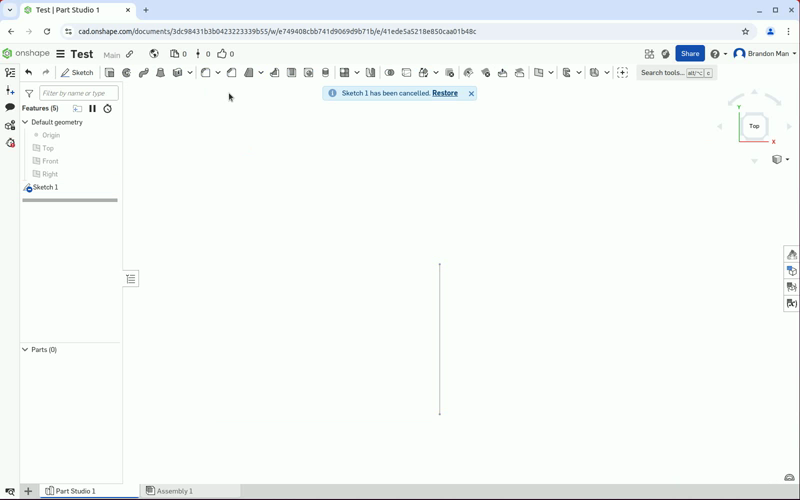
key(shift+h)
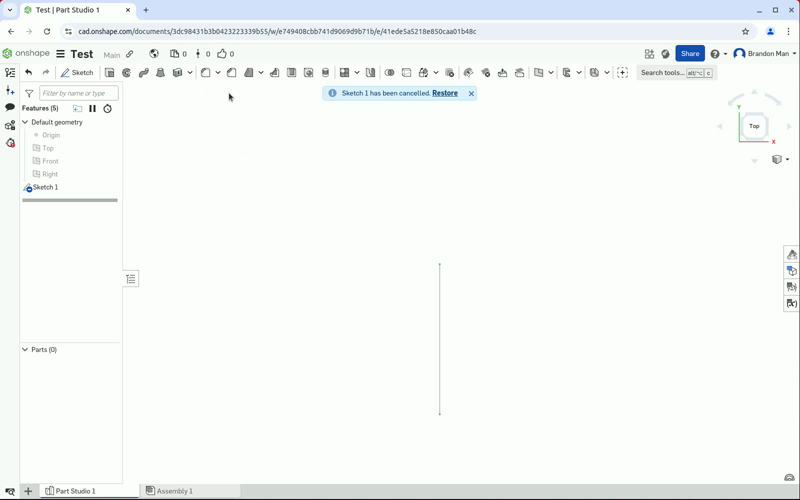
key(shift+s)
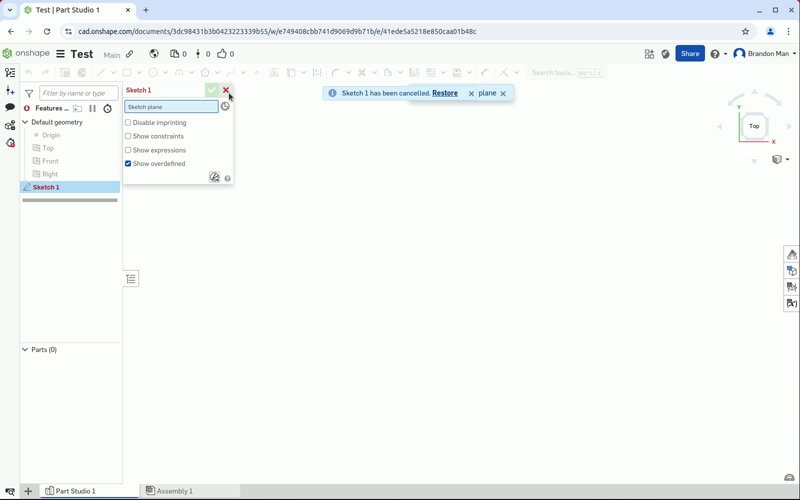
mouse_move(73, 150)
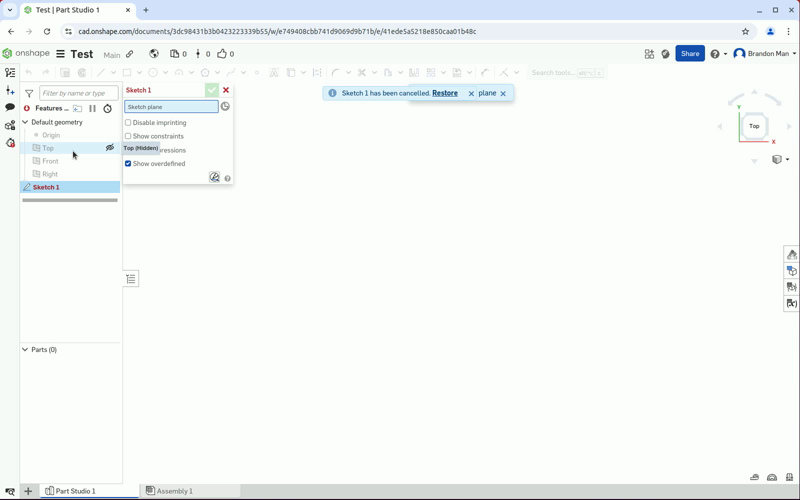
click(73, 150)
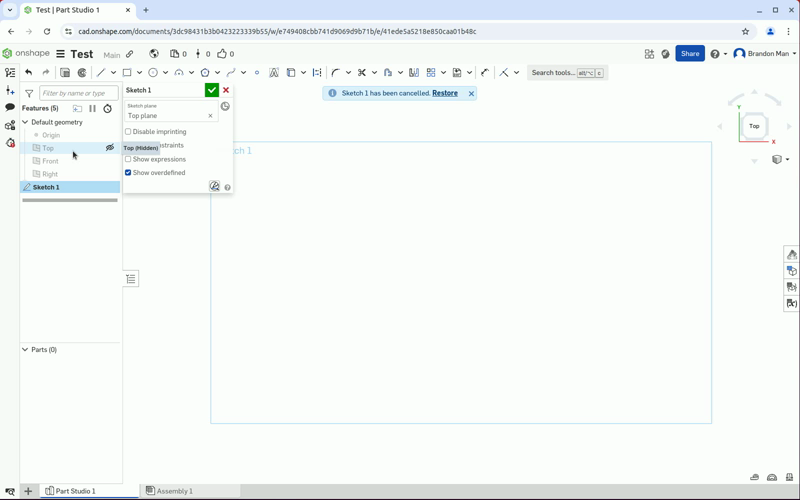
mouse_move(73, 352)
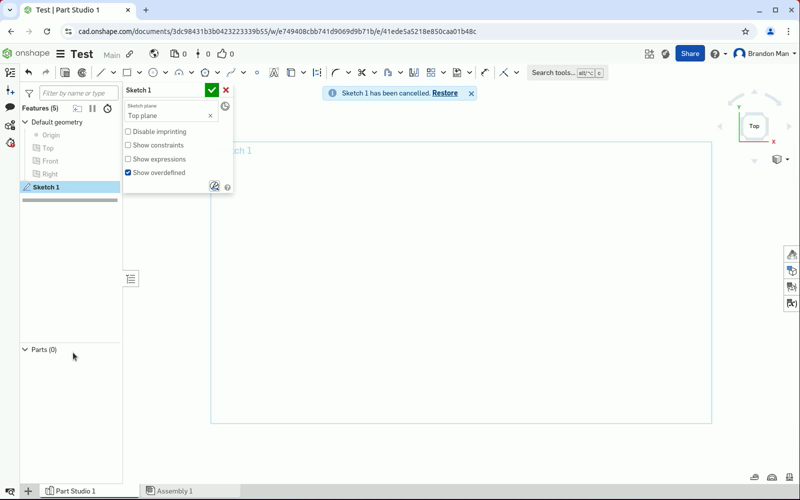
key(y)
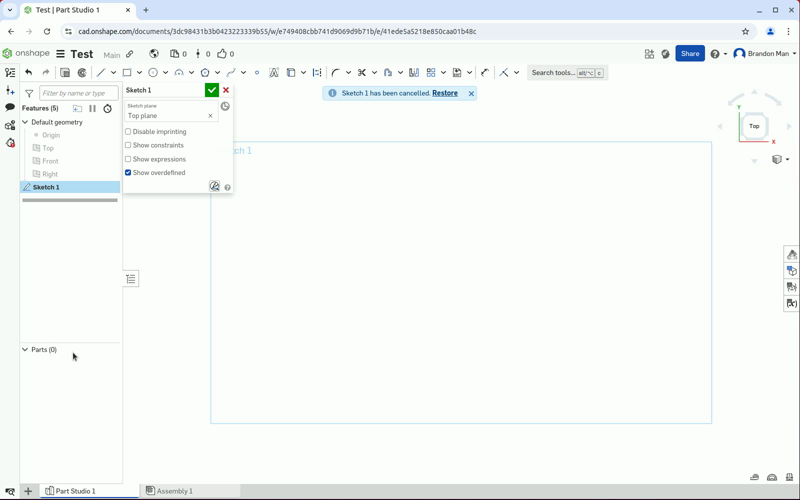
key(l)
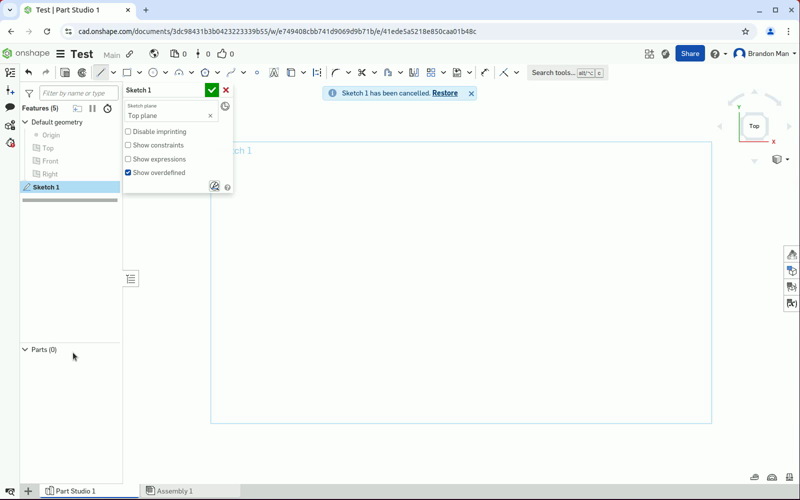
key_down(shift)
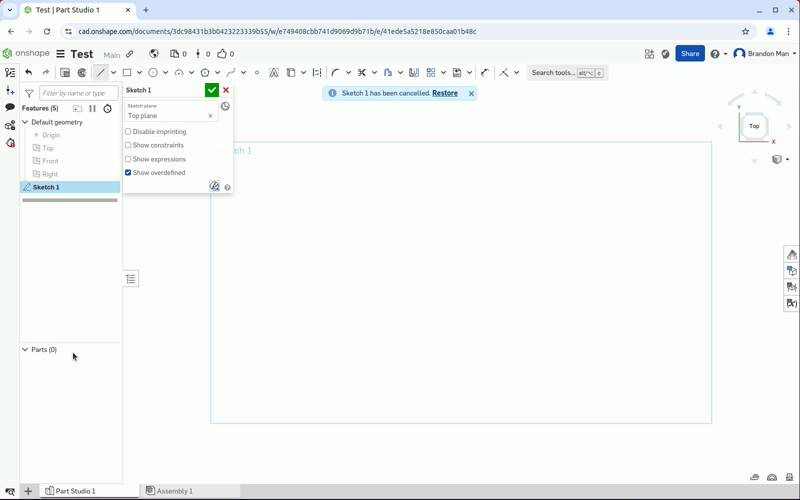
mouse_move(348, 326)
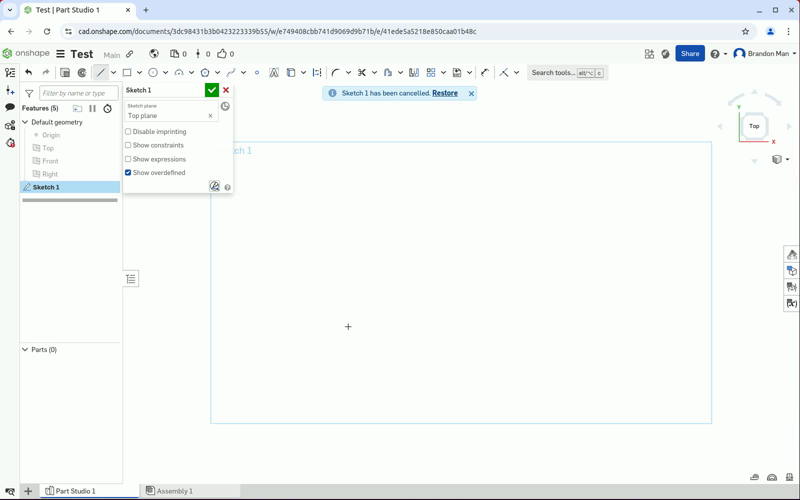
click(348, 326)
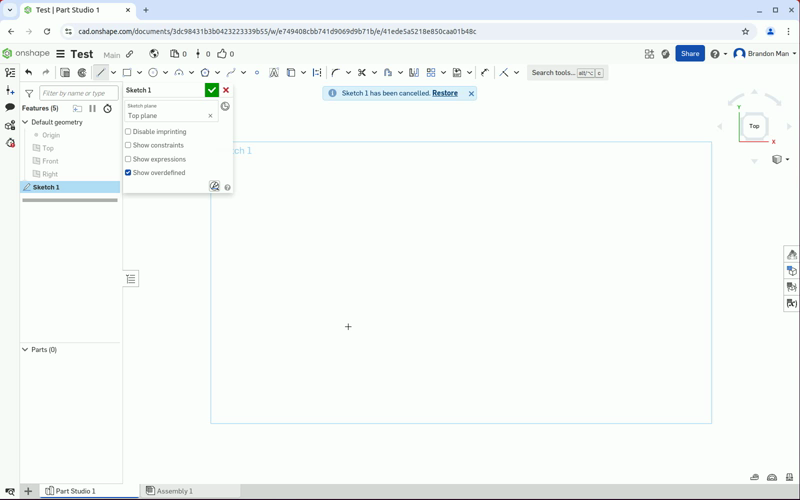
key_up(shift)
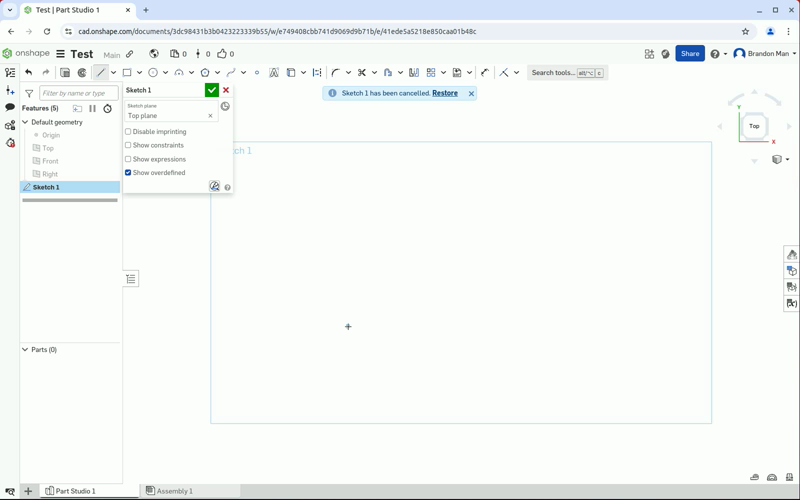
key_down(shift)
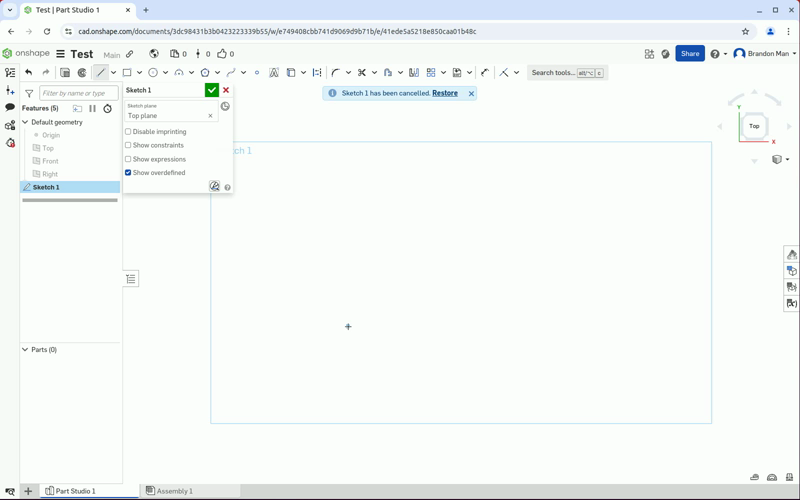
mouse_move(557, 326)
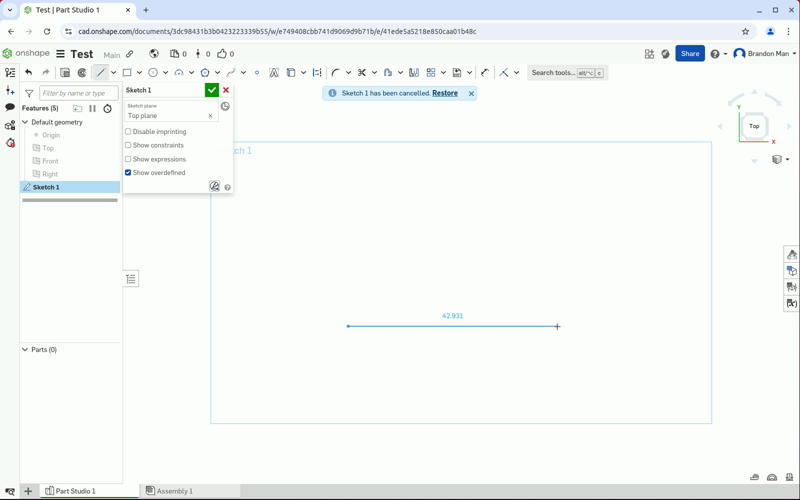
click(557, 326)
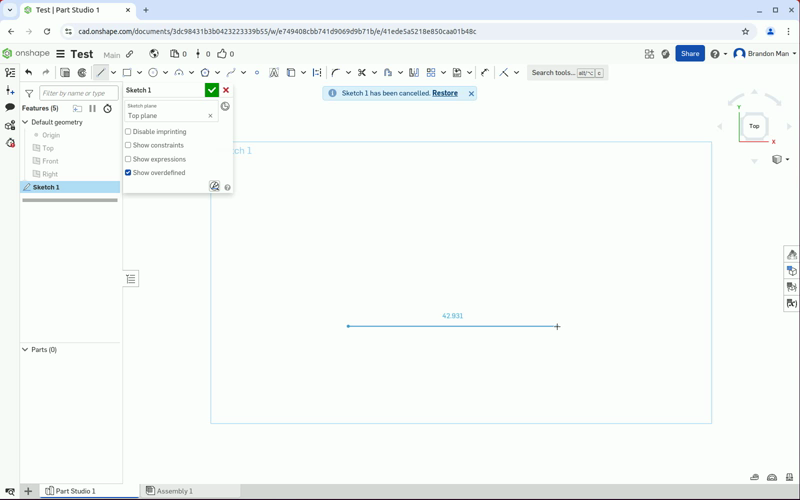
key_up(shift)
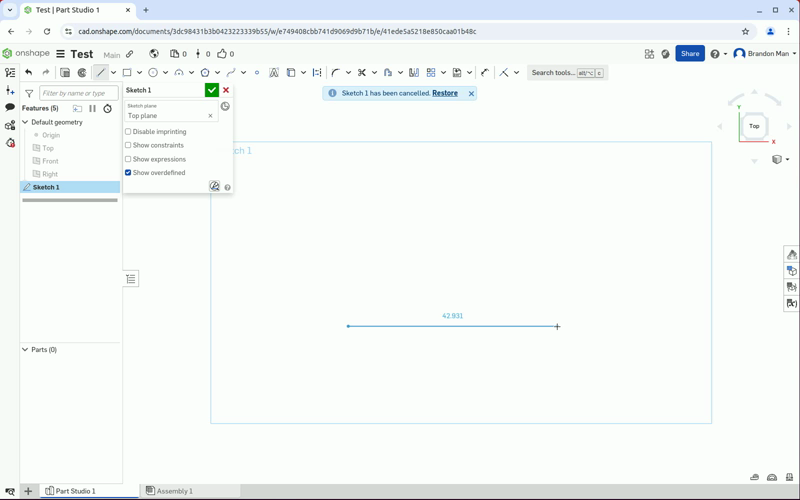
key_down(shift)
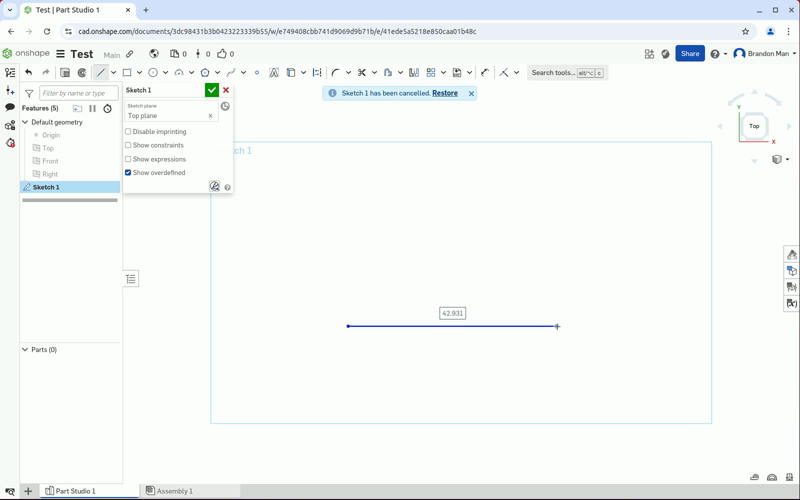
mouse_move(557, 218)
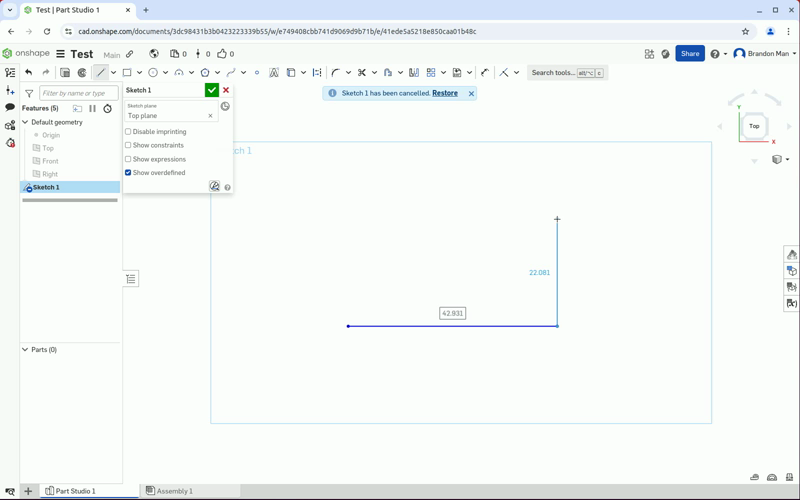
click(557, 218)
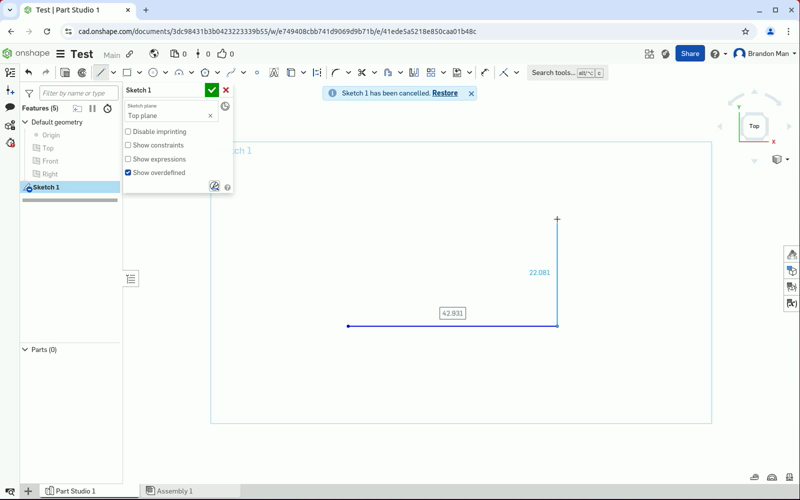
key_up(shift)
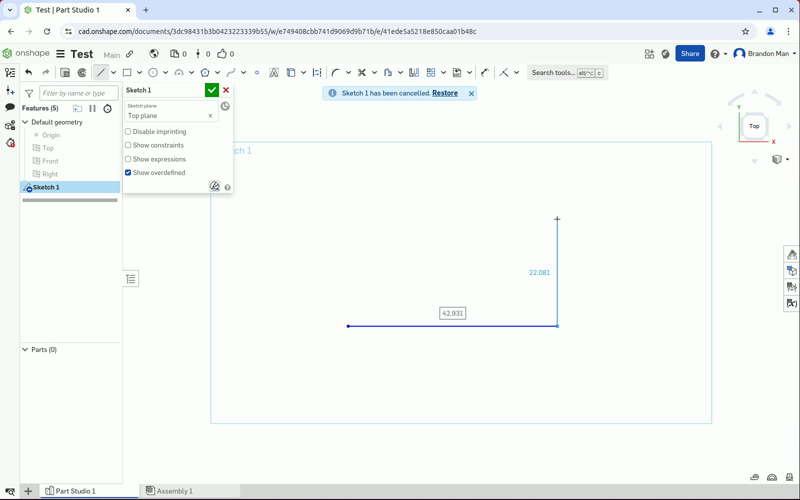
key_down(shift)
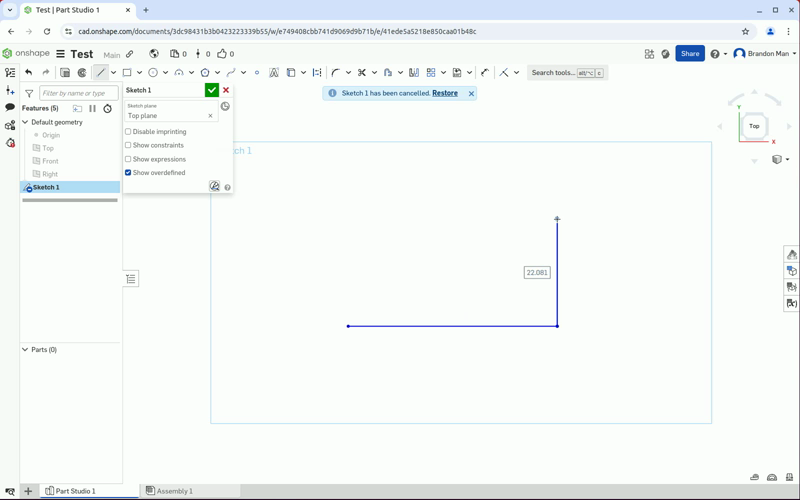
mouse_move(348, 218)
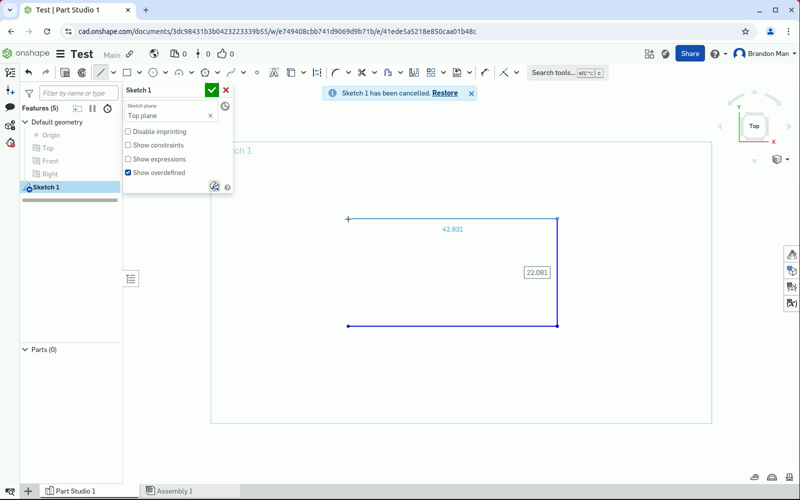
click(348, 218)
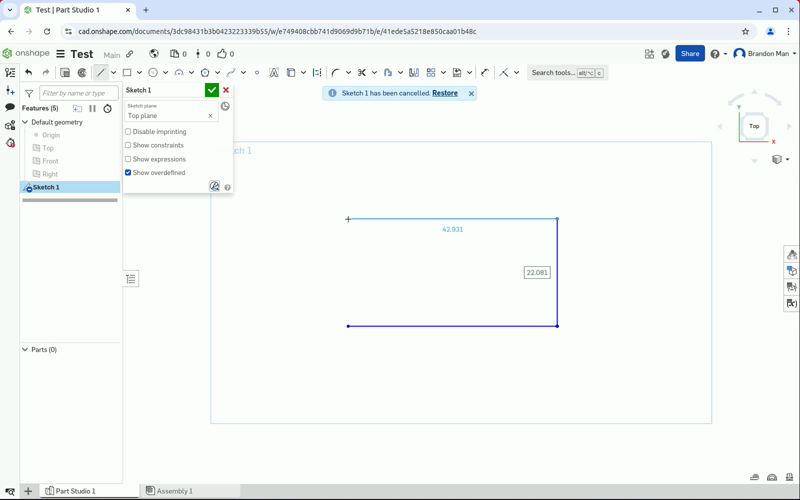
key_up(shift)
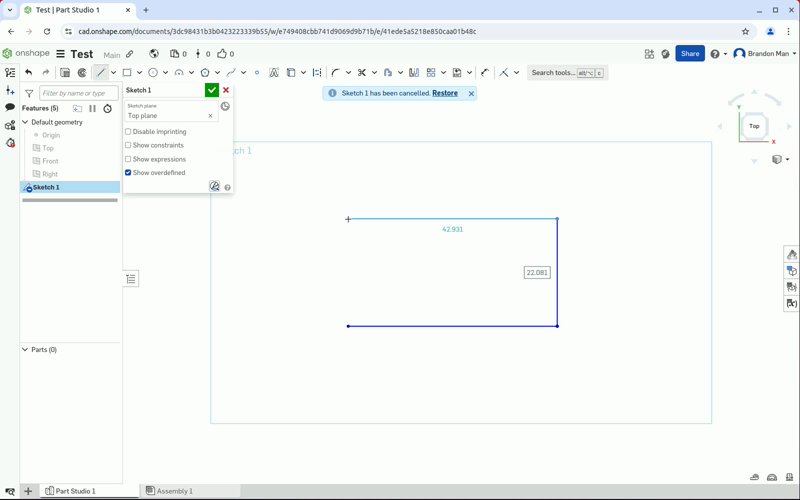
key_down(shift)
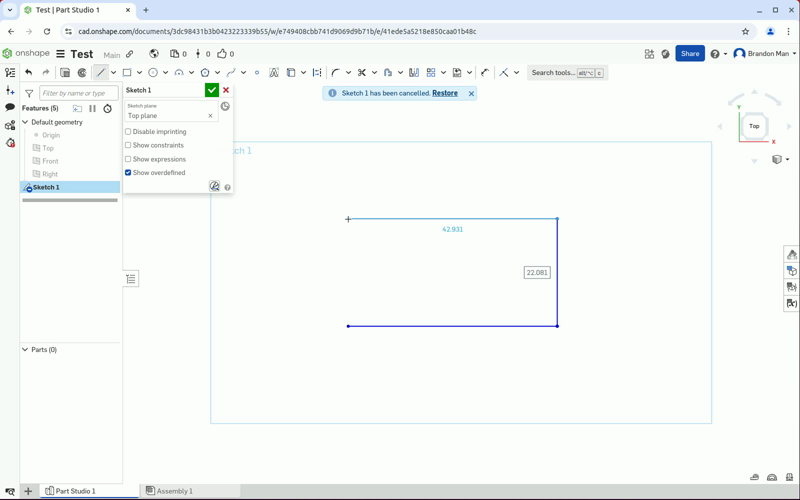
mouse_move(348, 326)
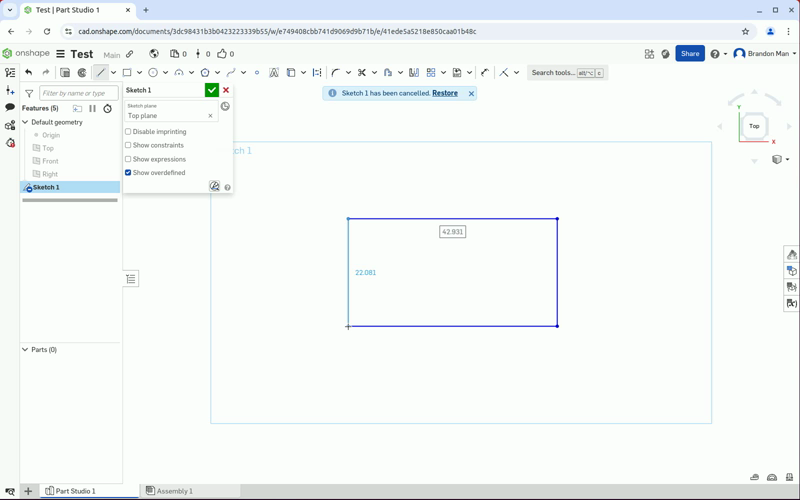
key_up(shift)
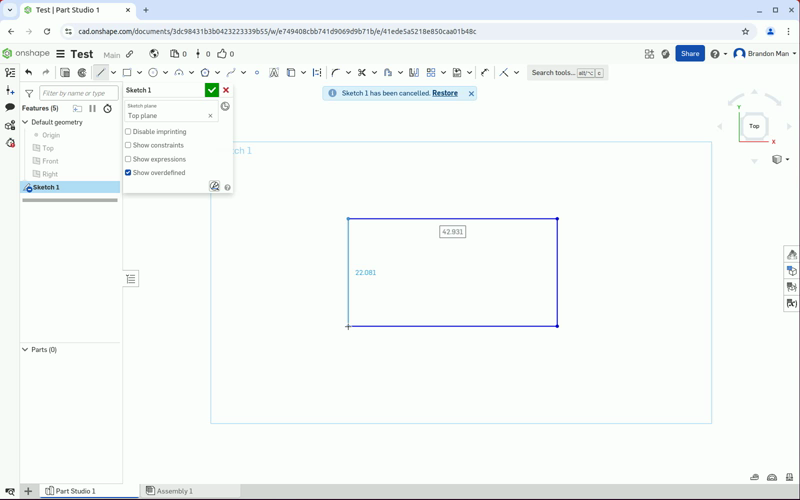
click(348, 326)
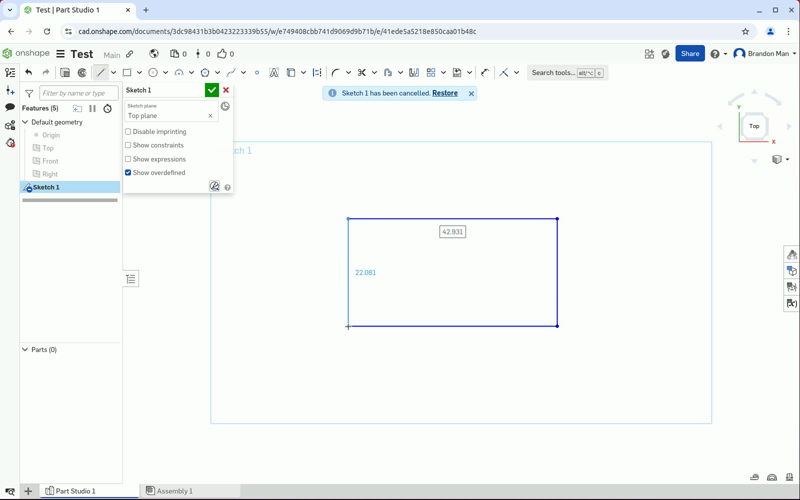
key(esc)
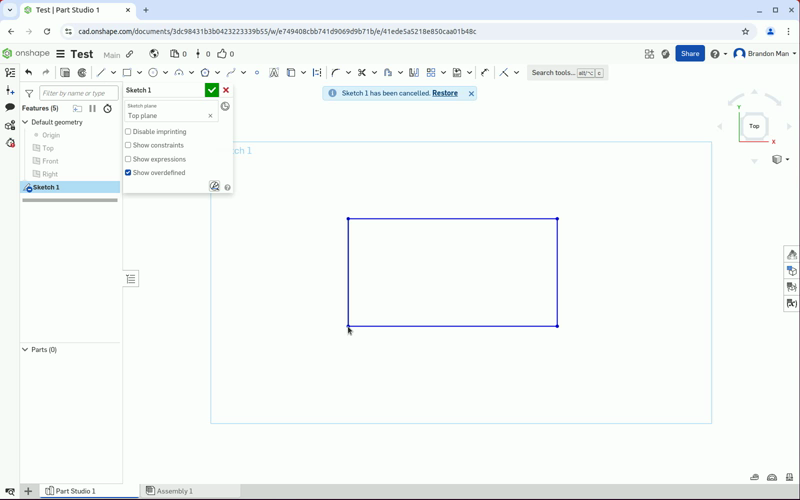
mouse_move(437, 281)
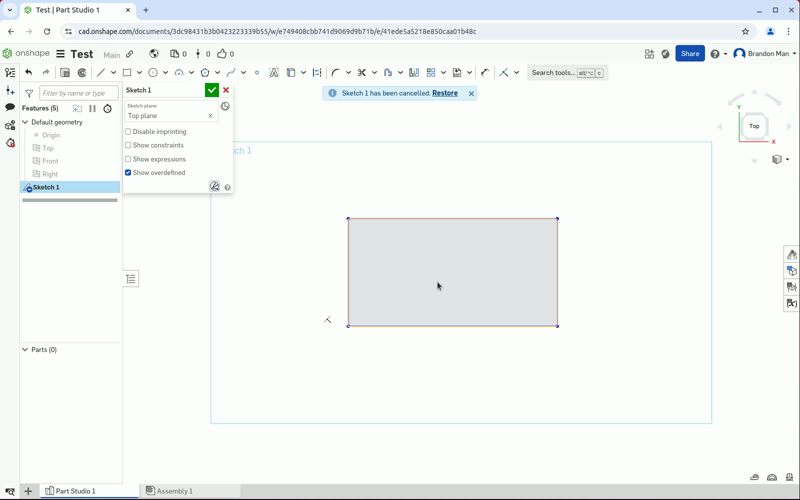
click(437, 281)
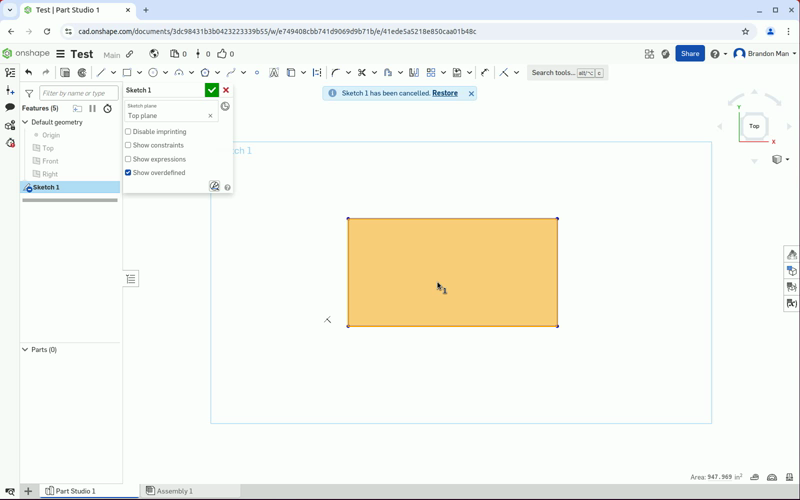
mouse_move(73, 352)
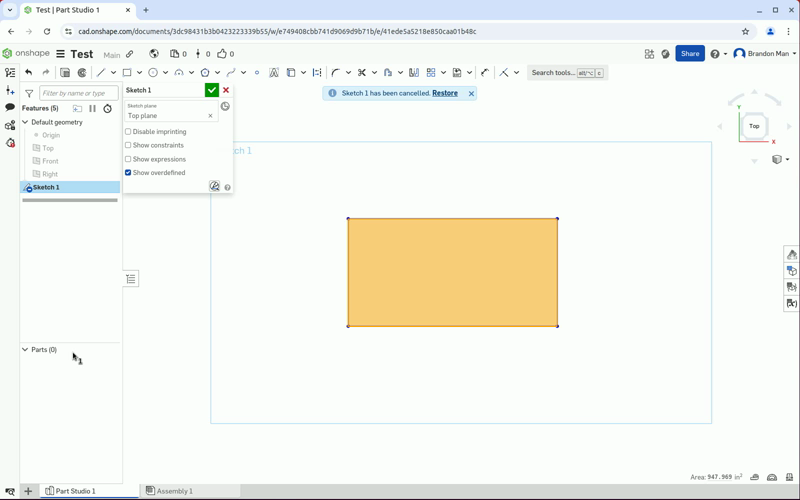
key(shift+y)
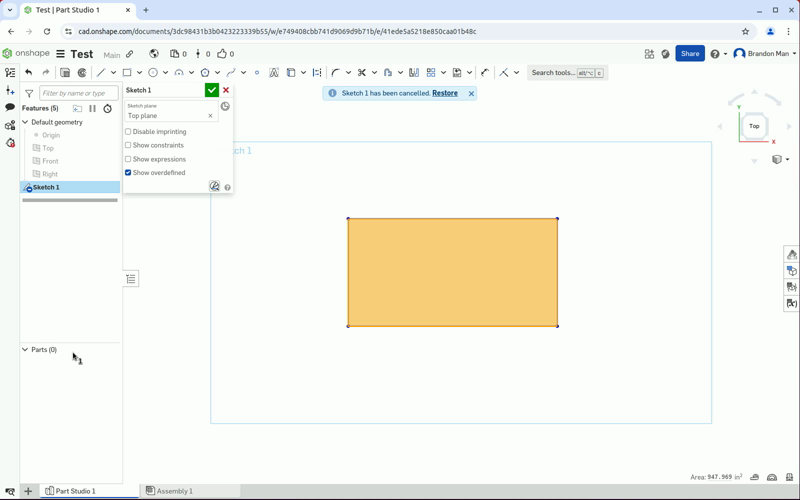
key(shift+e)
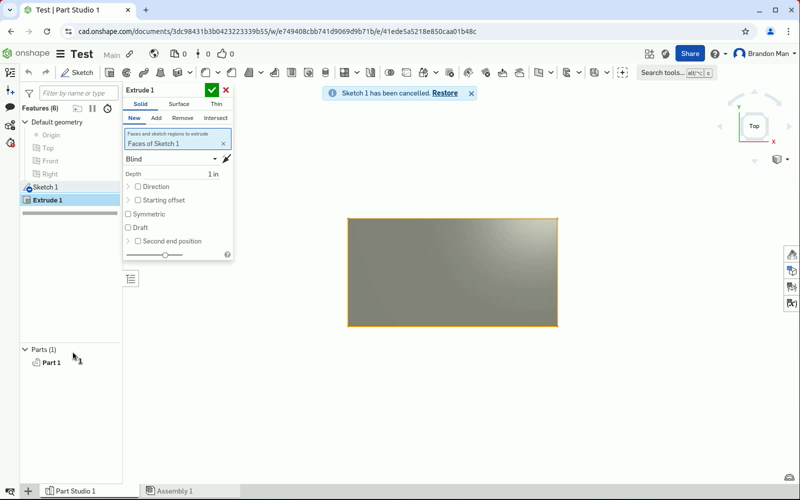
mouse_move(143, 106)
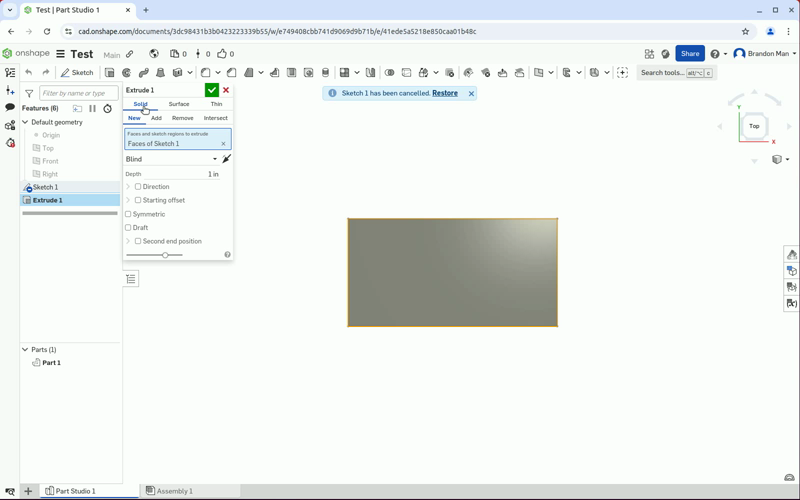
click(143, 106)
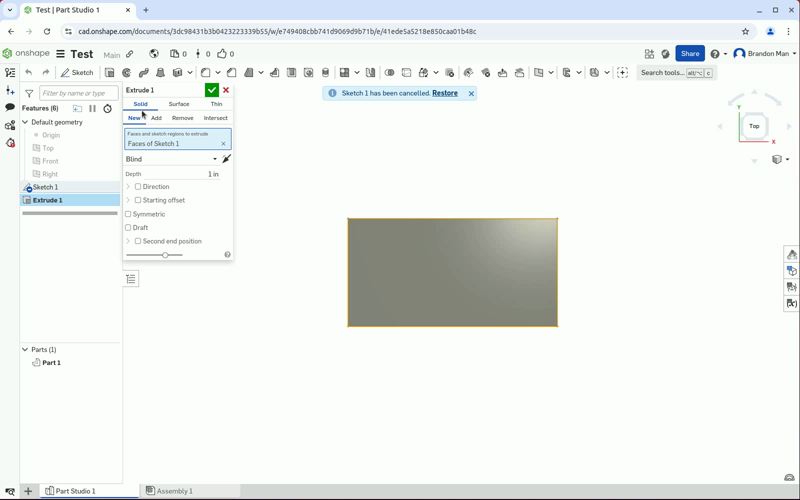
mouse_move(137, 120)
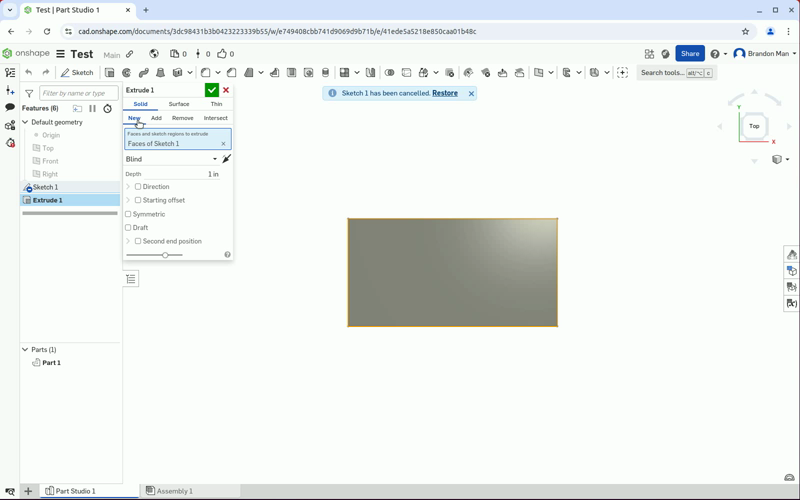
click(137, 120)
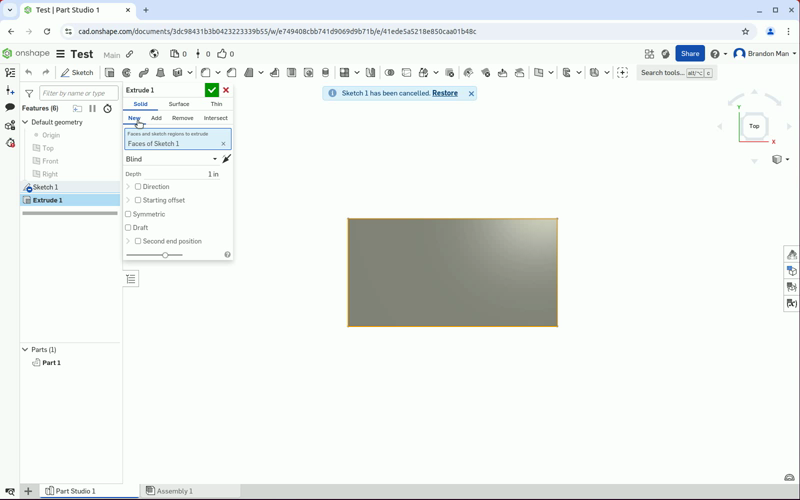
key(tab, 4)
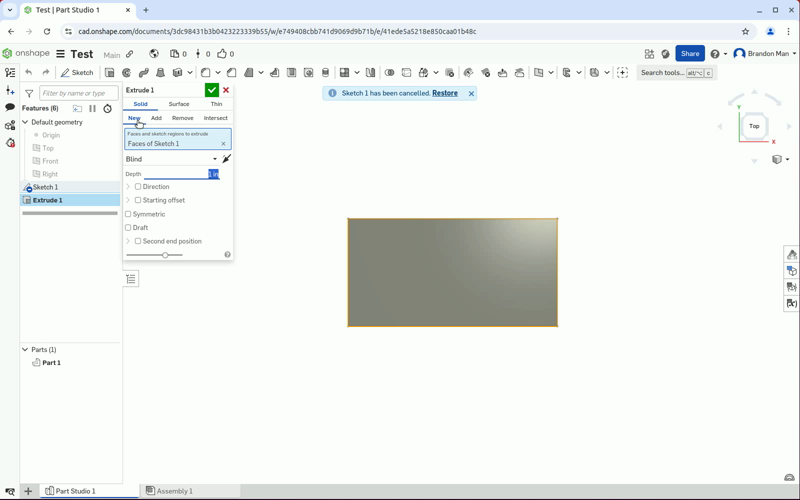
text(-9.628)
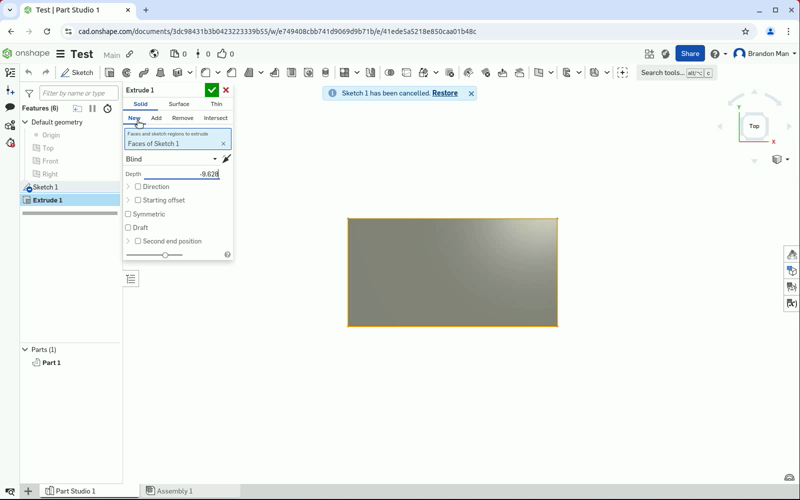
key(enter)
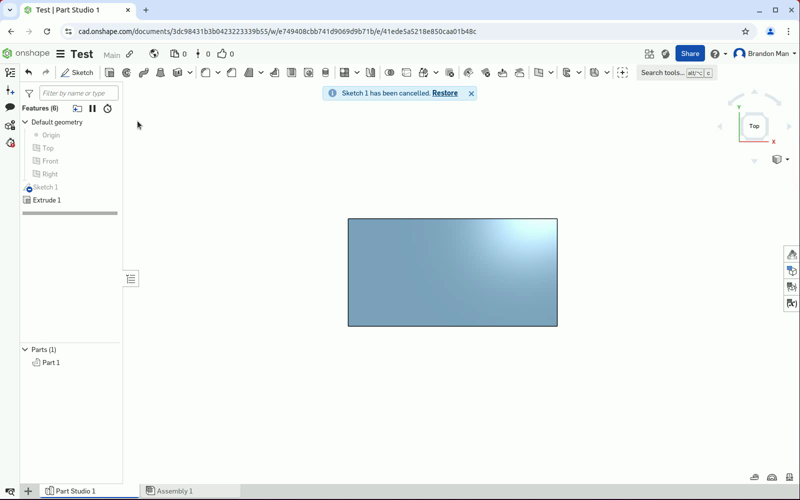
key(shift+h)
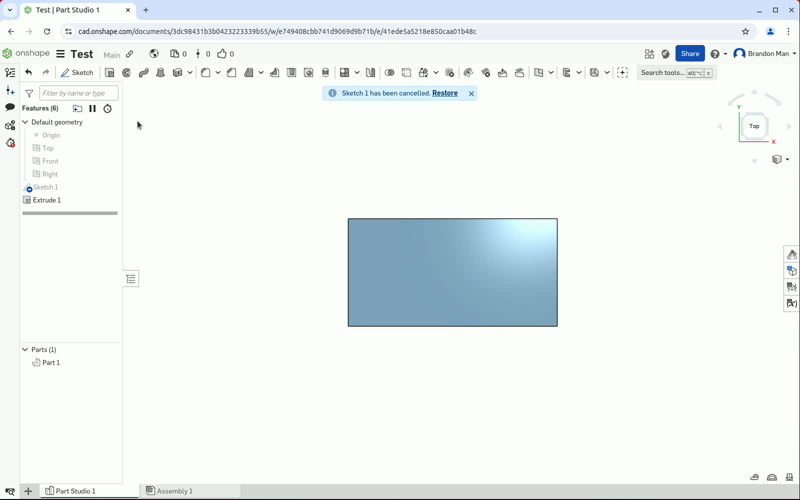
key(shift+h)
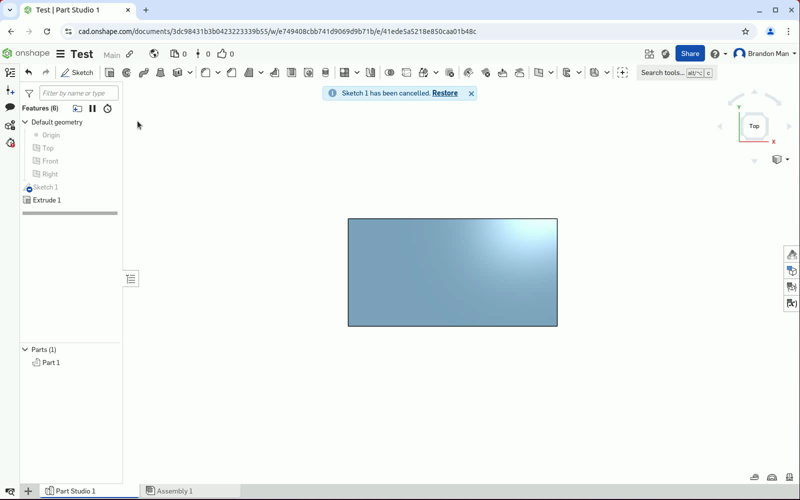
mouse_move(73, 189)
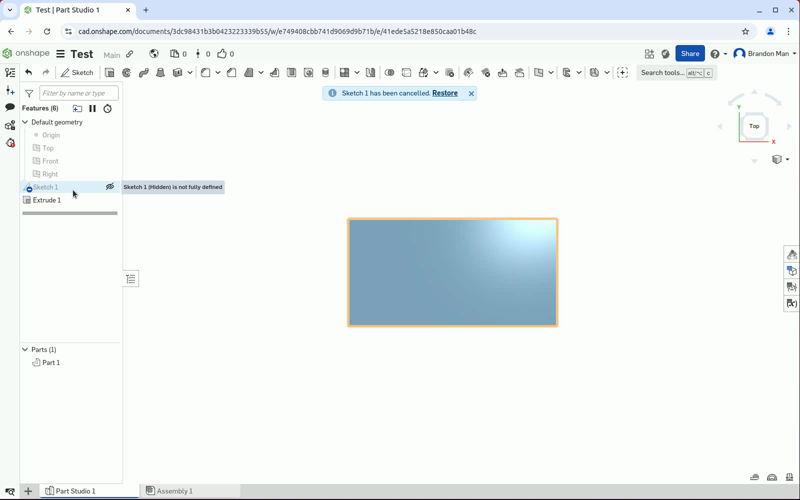
click(73, 189)
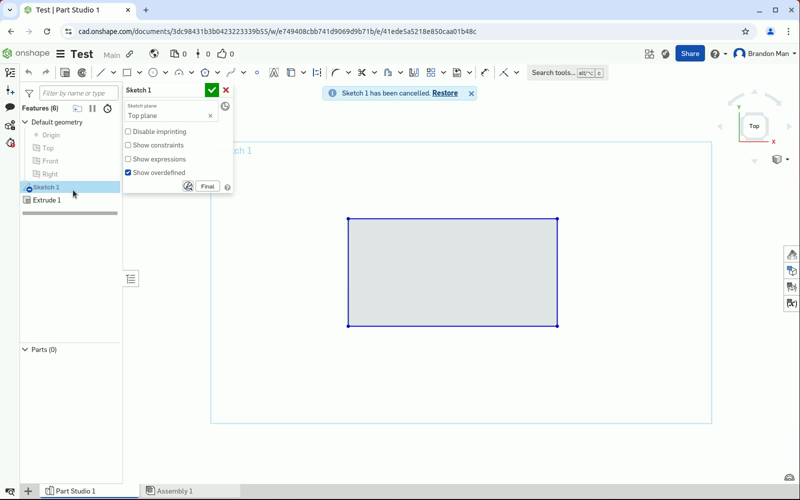
mouse_move(229, 92)
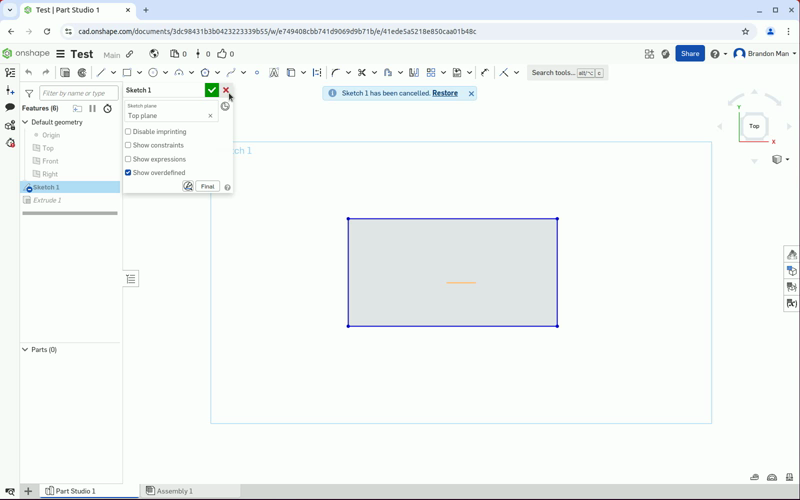
click(229, 92)
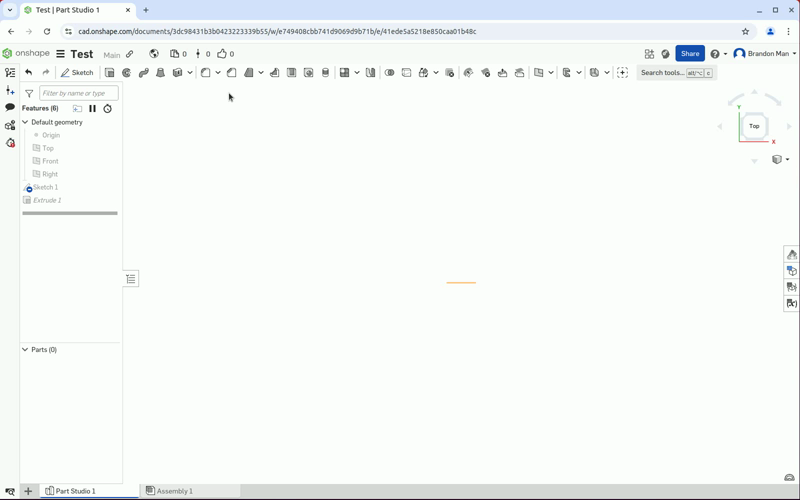
mouse_move(73, 352)
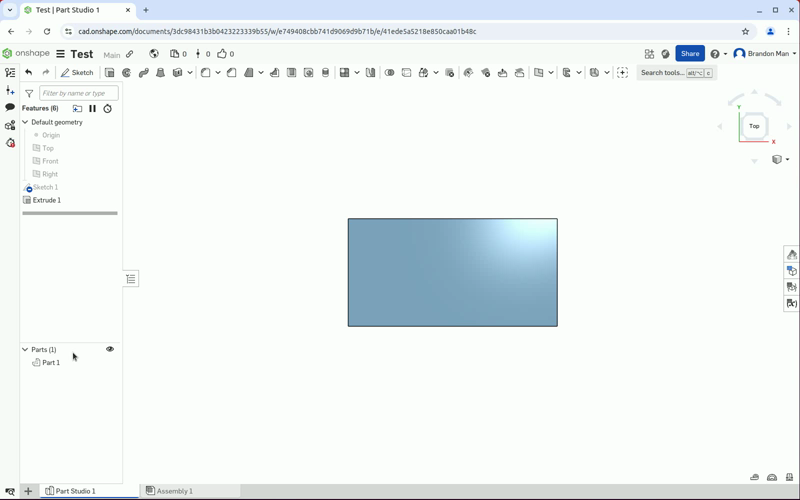
key(y)
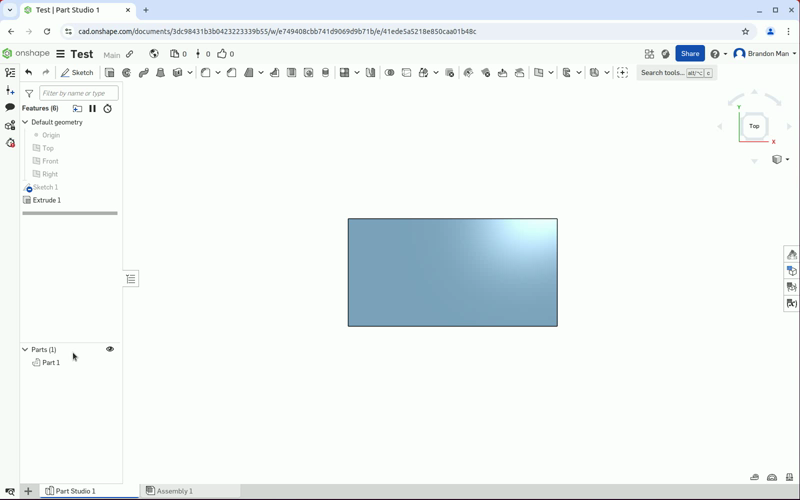
key(shift+p)
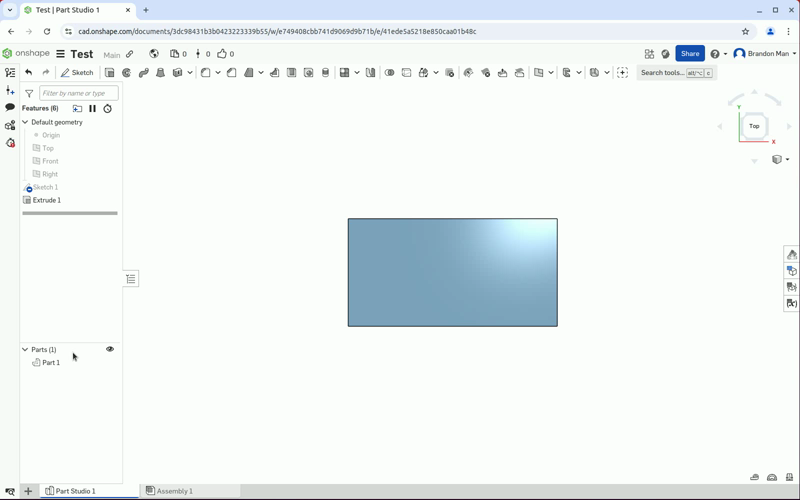
key(space)
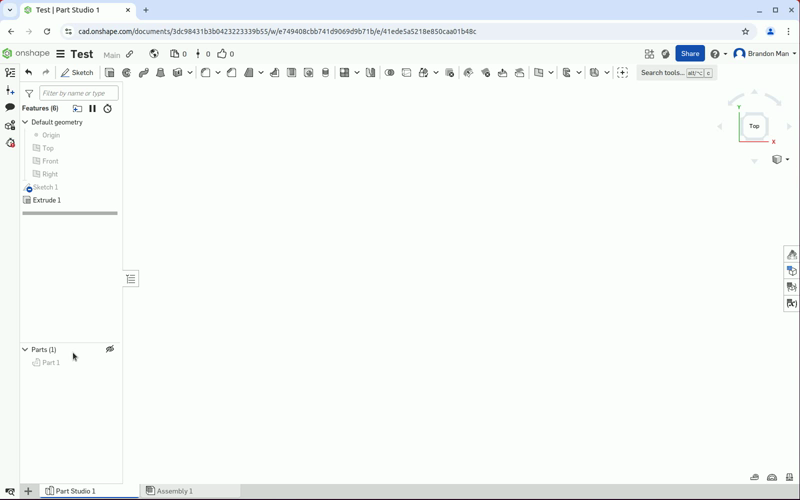
key_down(shift)
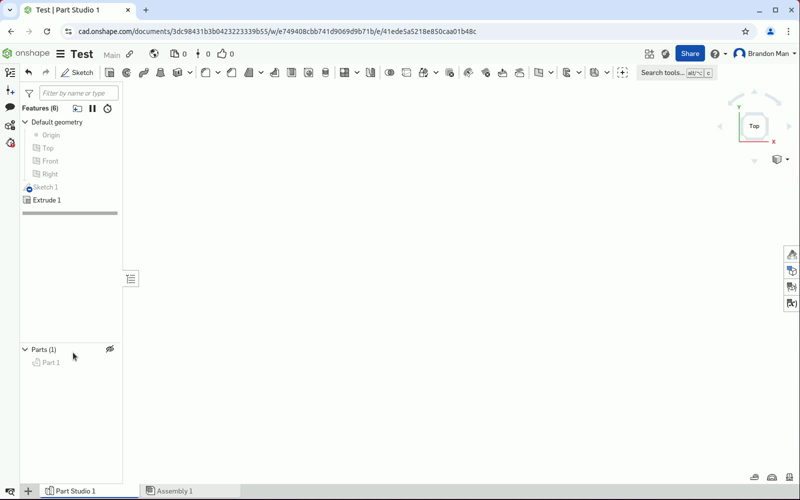
key(up)
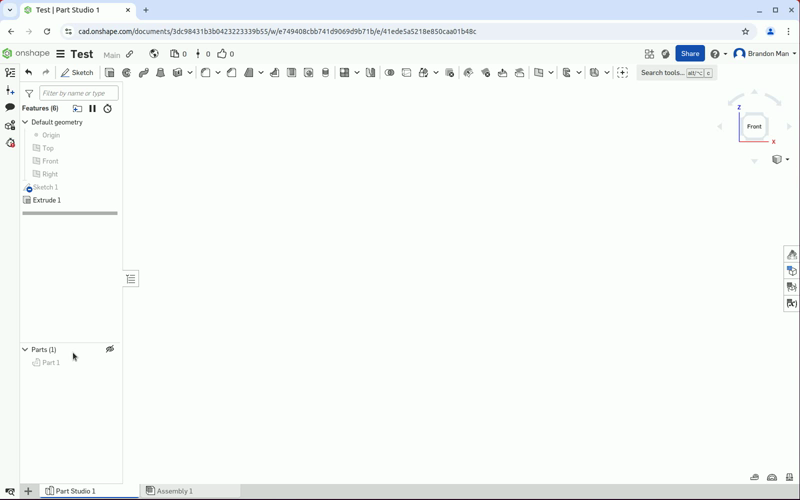
key_up(shift)
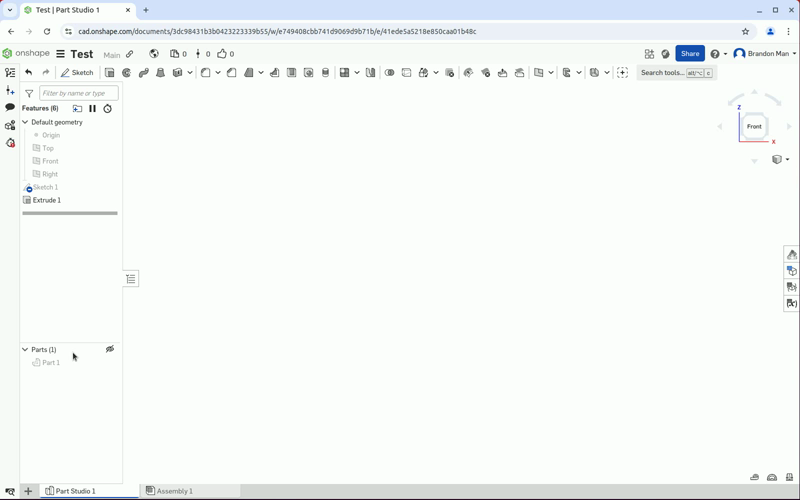
mouse_move(73, 352)
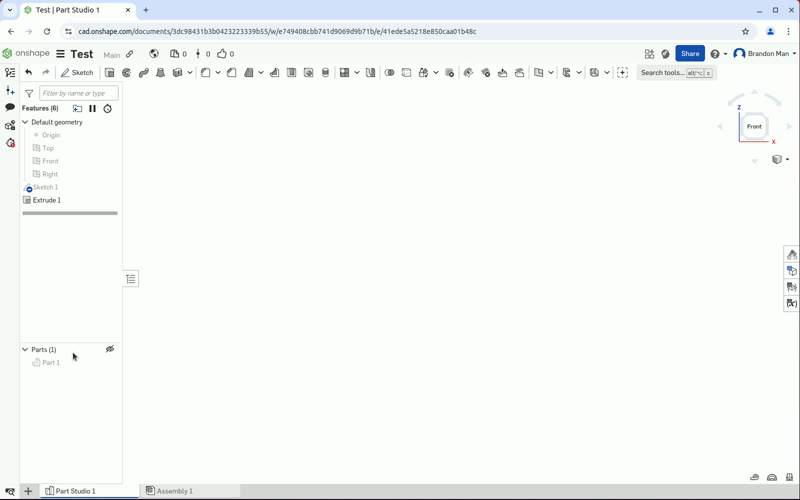
key(shift+y)
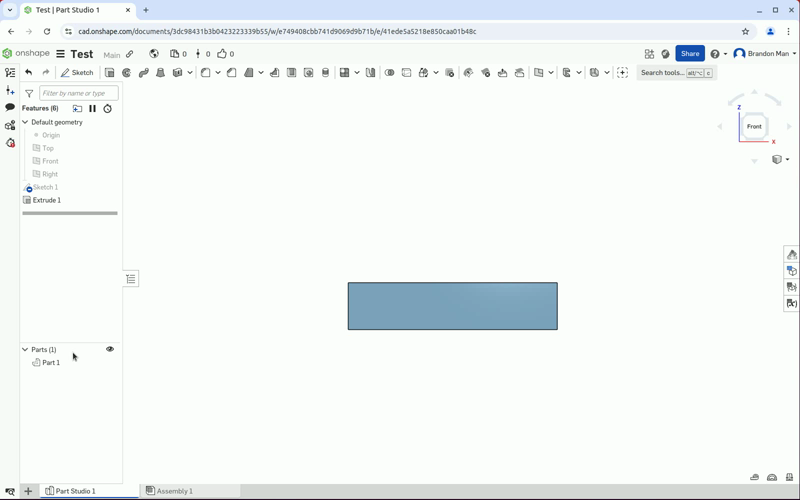
mouse_move(541, 75)
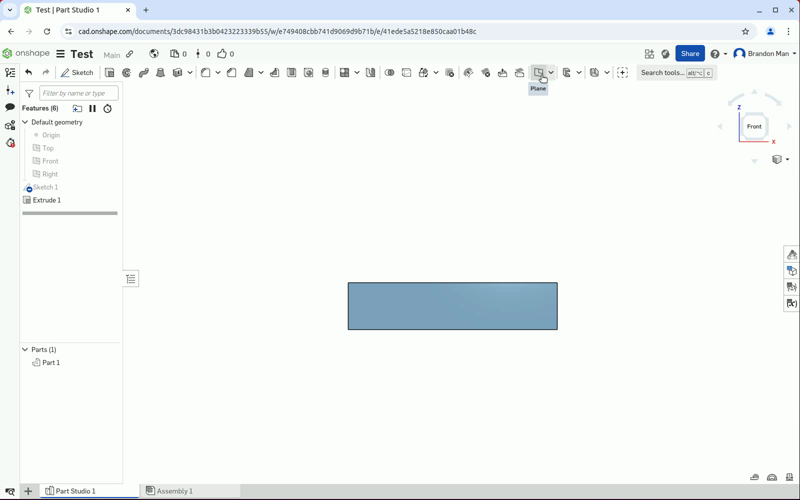
click(541, 75)
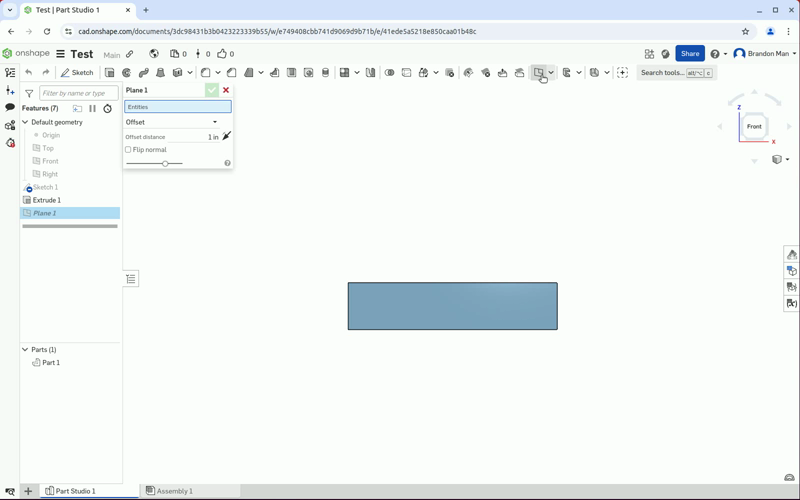
mouse_move(73, 163)
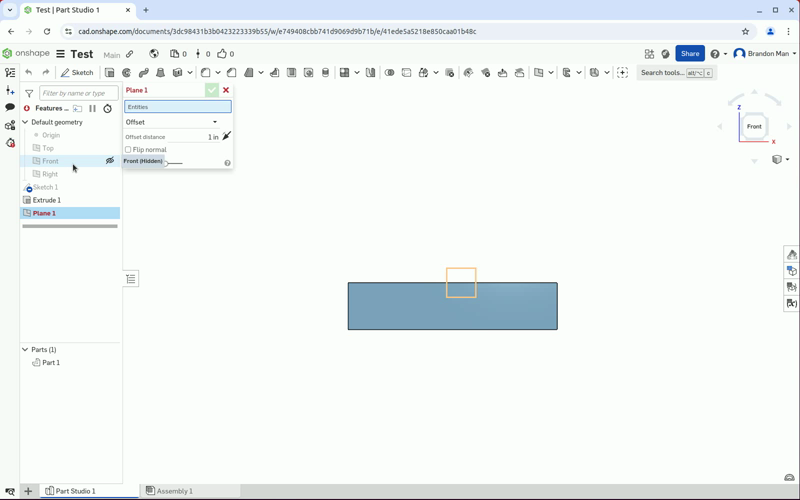
click(73, 163)
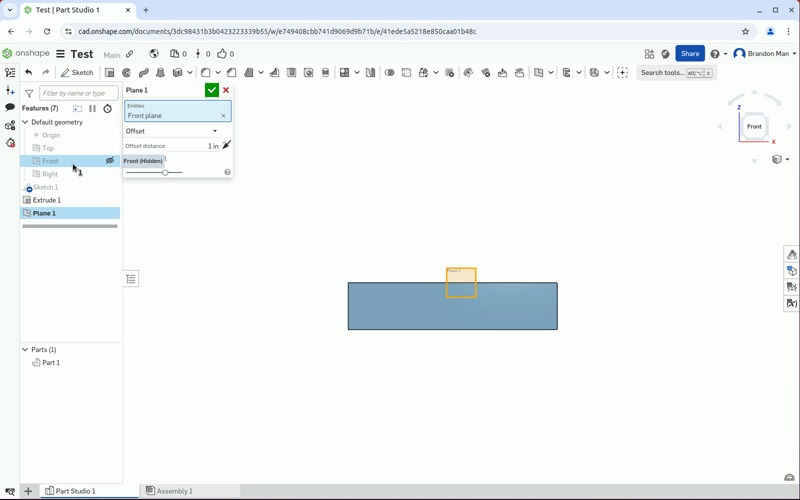
key(tab, 2)
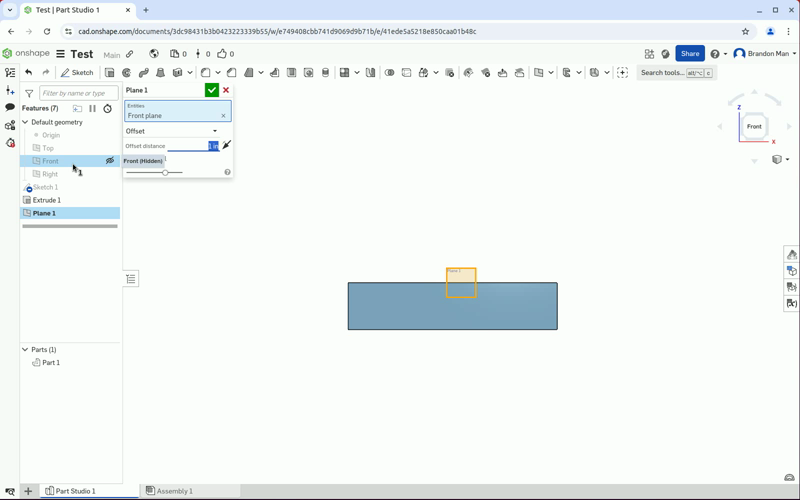
text(8.904)
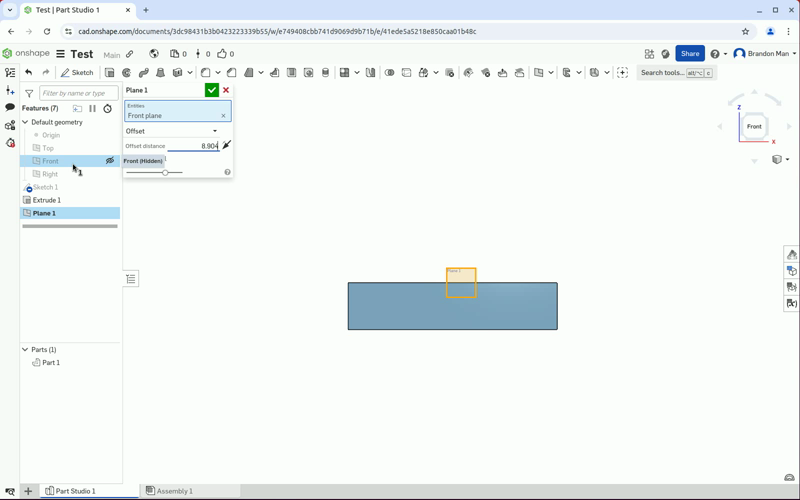
key(enter, 2)
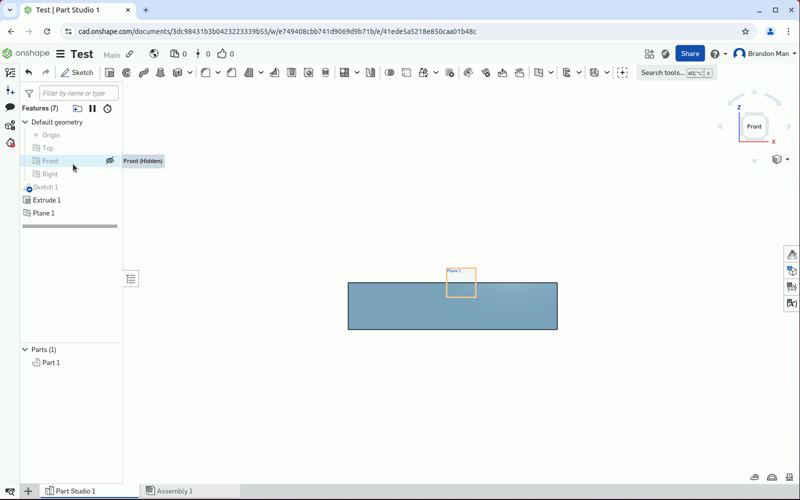
key(shift+s)
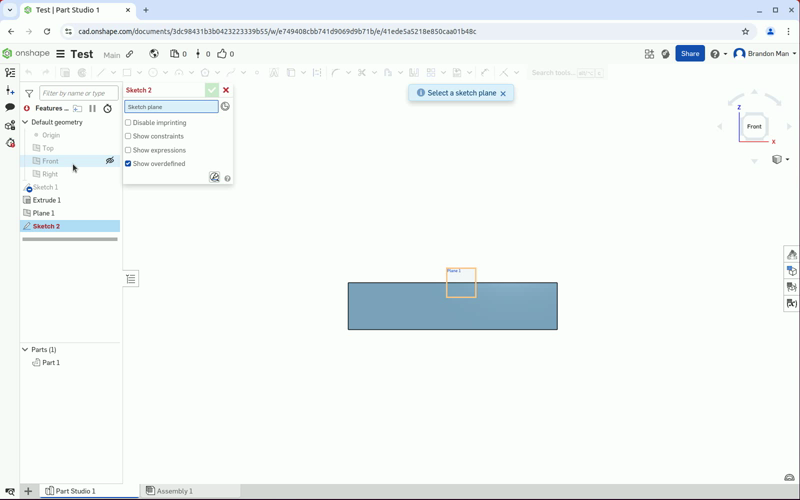
mouse_move(73, 215)
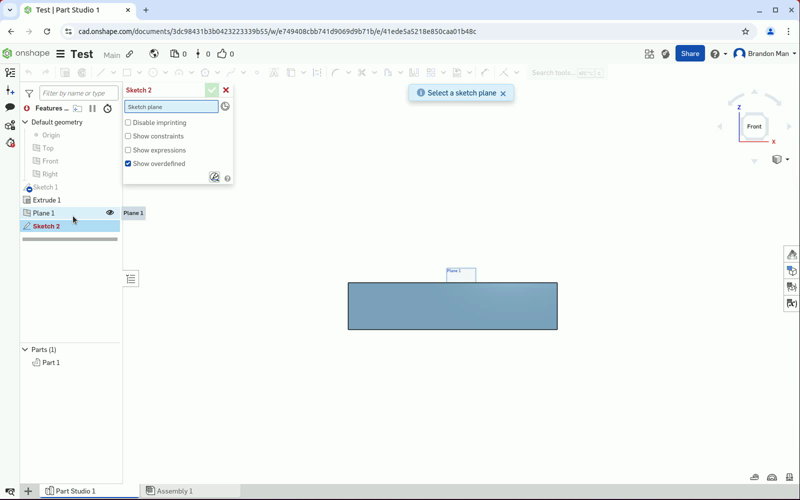
click(73, 215)
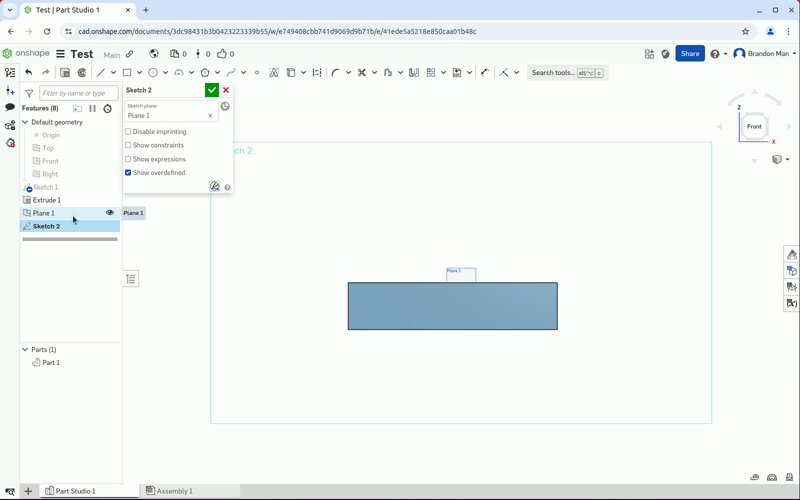
mouse_move(73, 352)
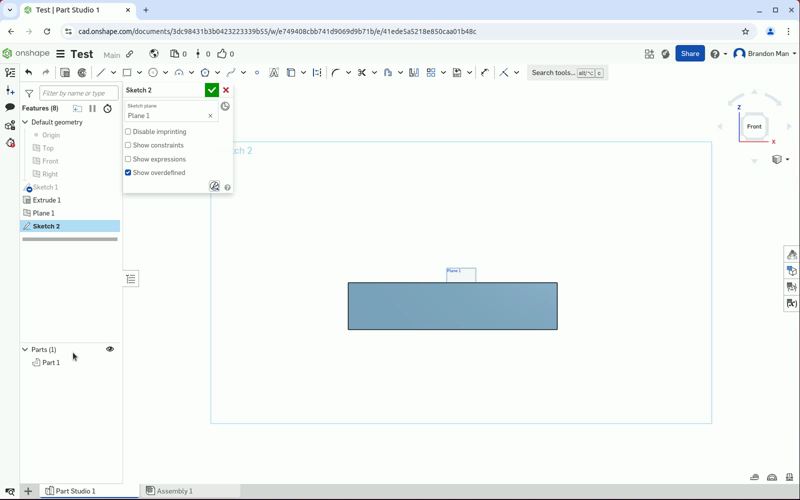
key(y)
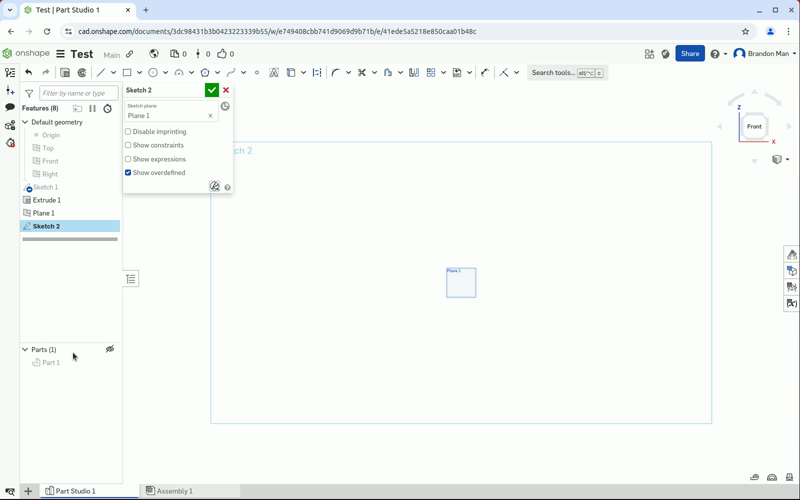
key(l)
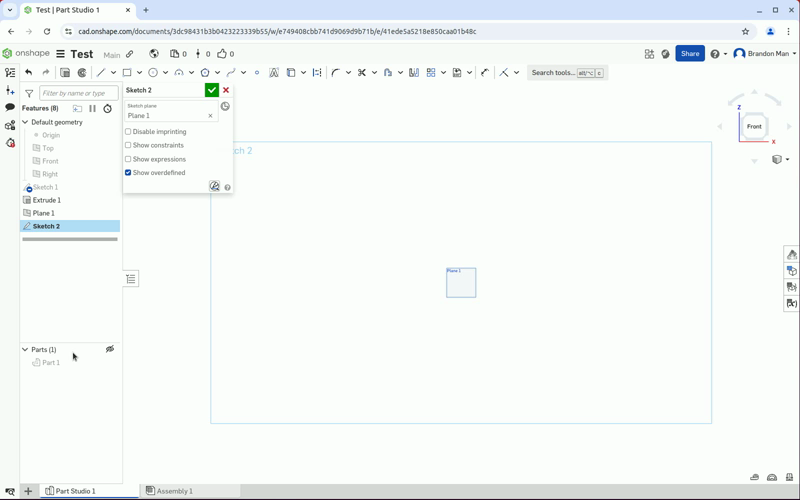
key_down(shift)
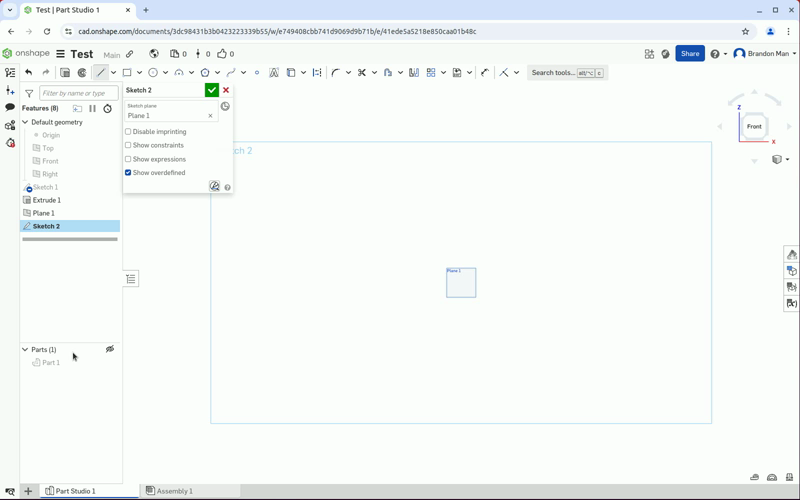
mouse_move(380, 306)
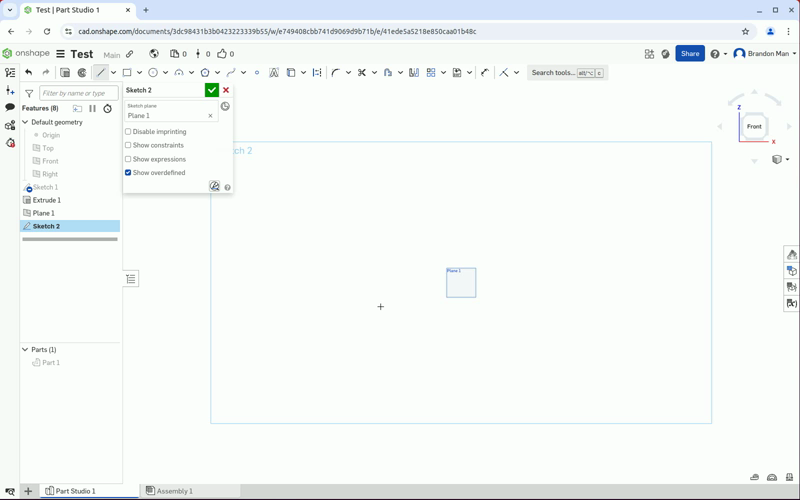
click(380, 306)
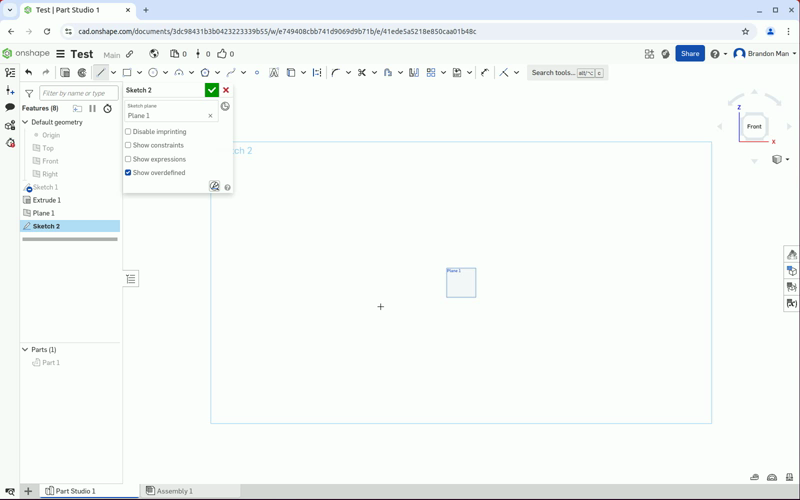
key_up(shift)
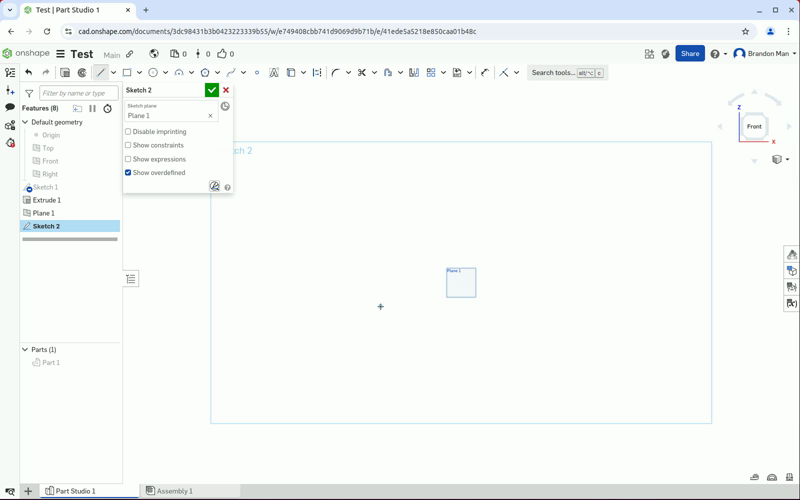
key_down(shift)
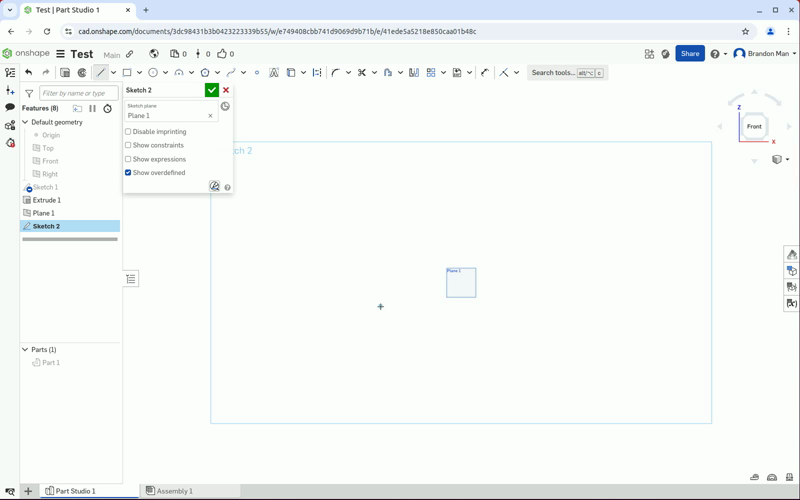
mouse_move(410, 306)
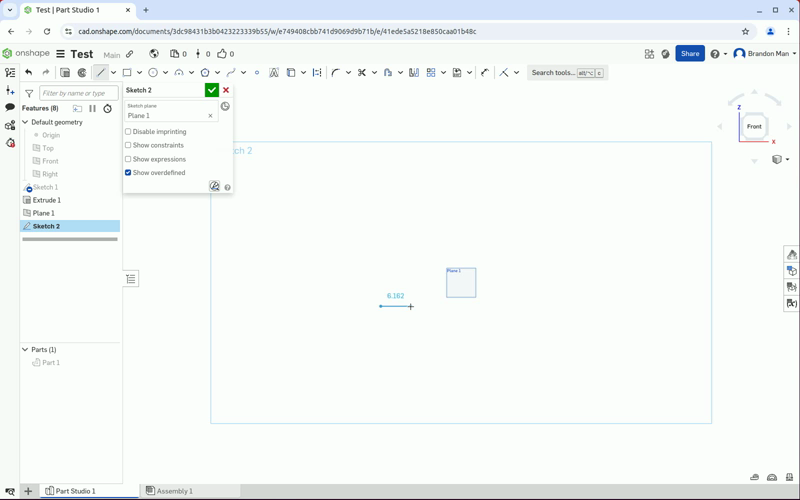
mouse_move(394, 328)
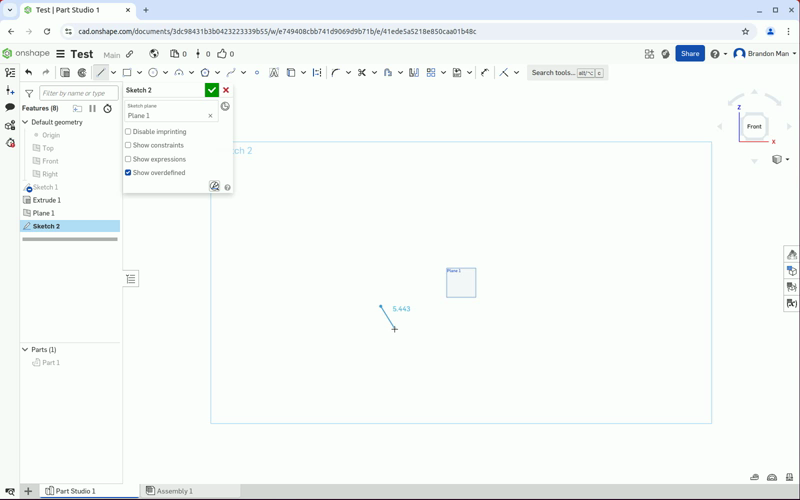
click(394, 328)
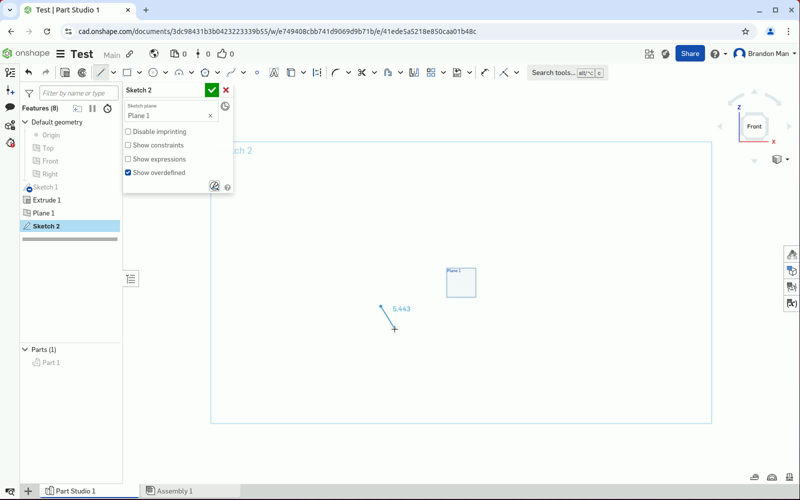
key_up(shift)
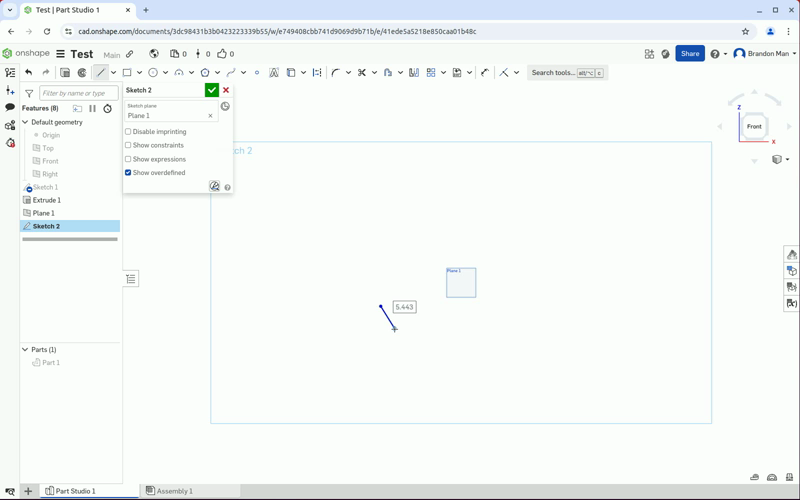
key_down(shift)
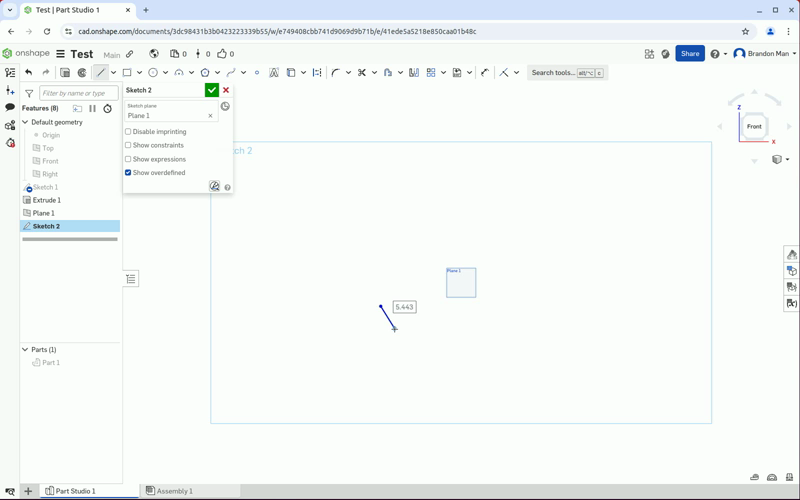
mouse_move(510, 328)
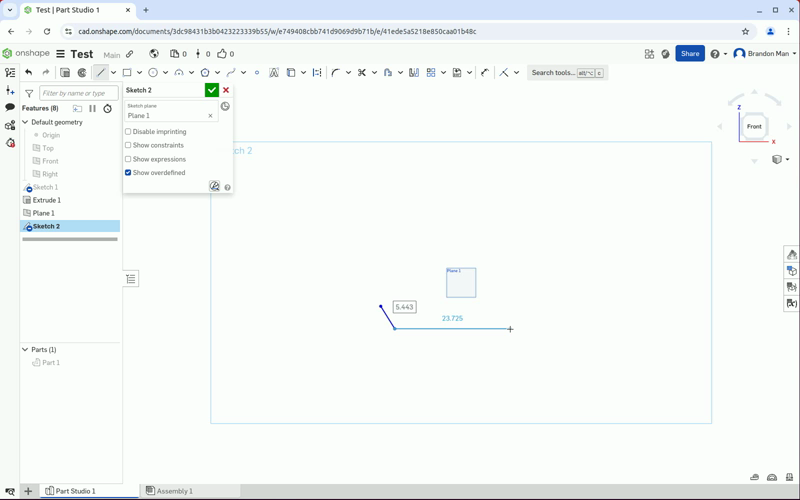
click(510, 328)
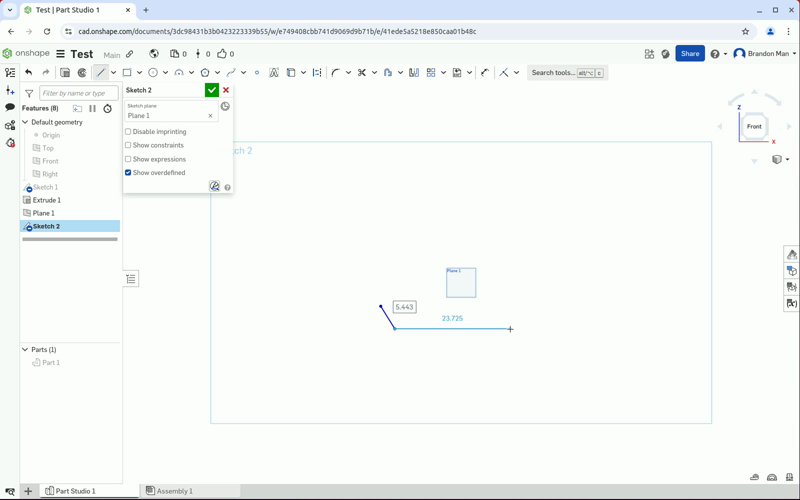
key_up(shift)
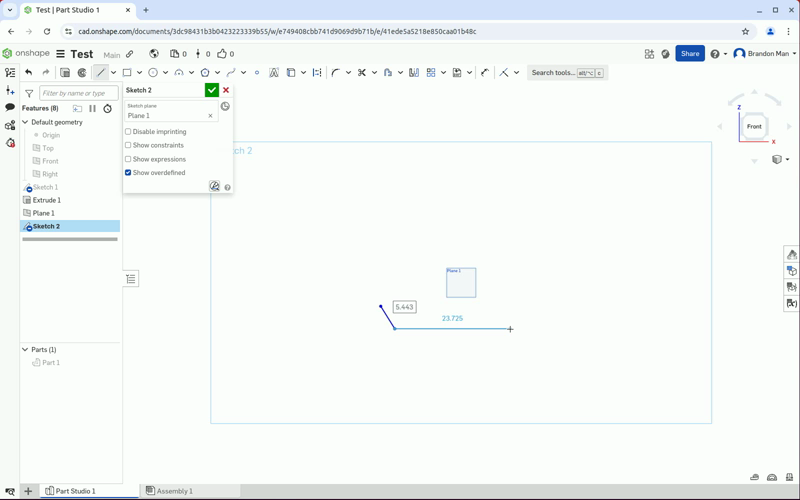
key_down(shift)
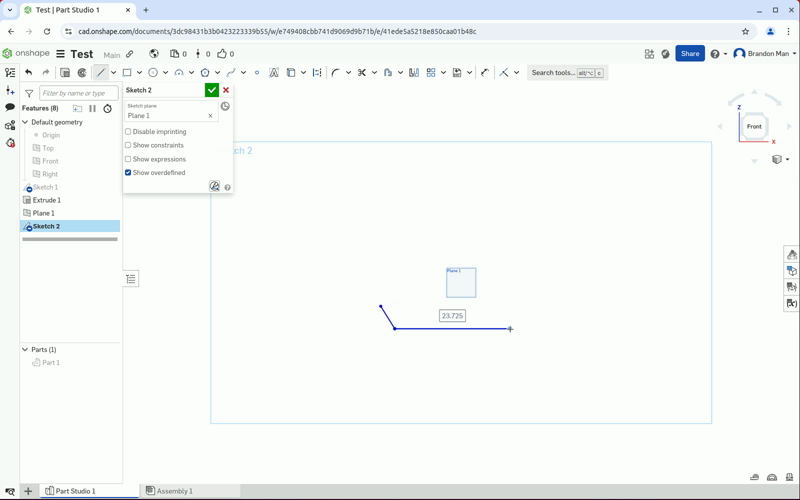
mouse_move(540, 328)
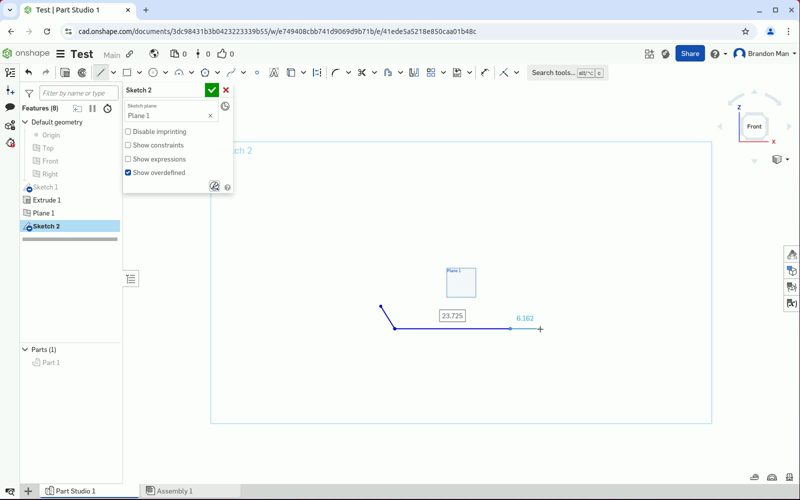
mouse_move(523, 306)
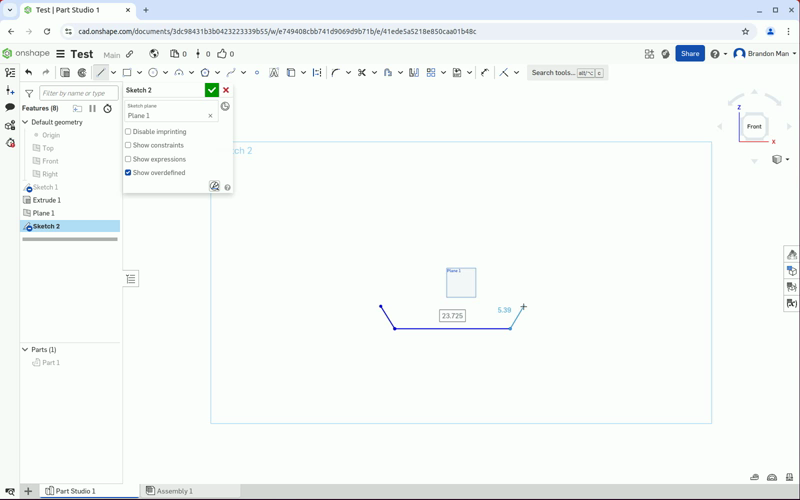
click(523, 306)
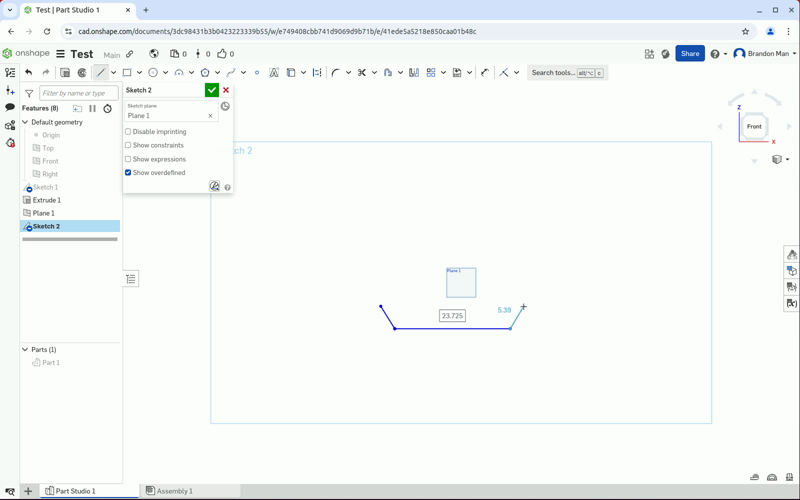
key_up(shift)
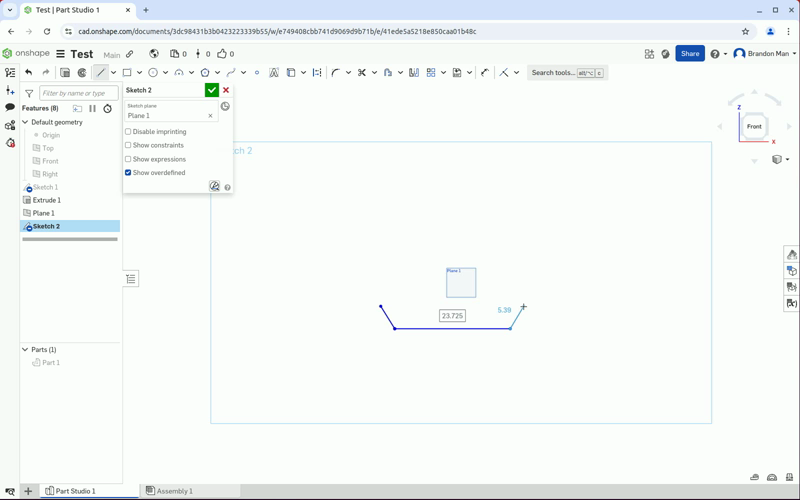
key_down(shift)
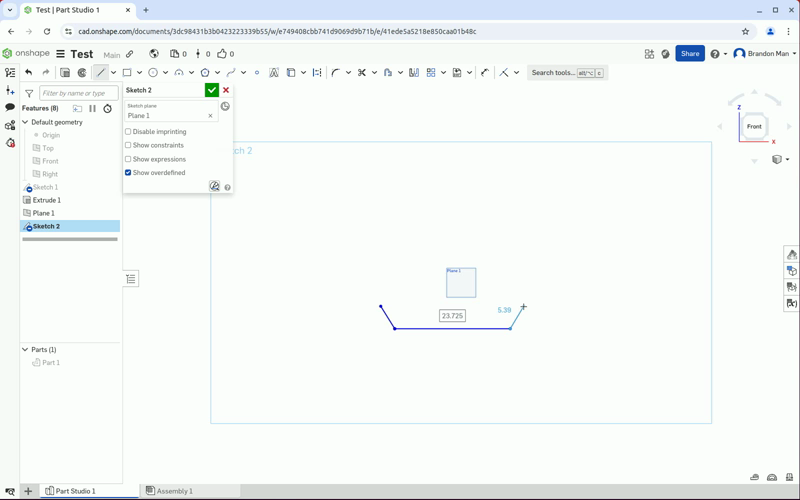
mouse_move(380, 306)
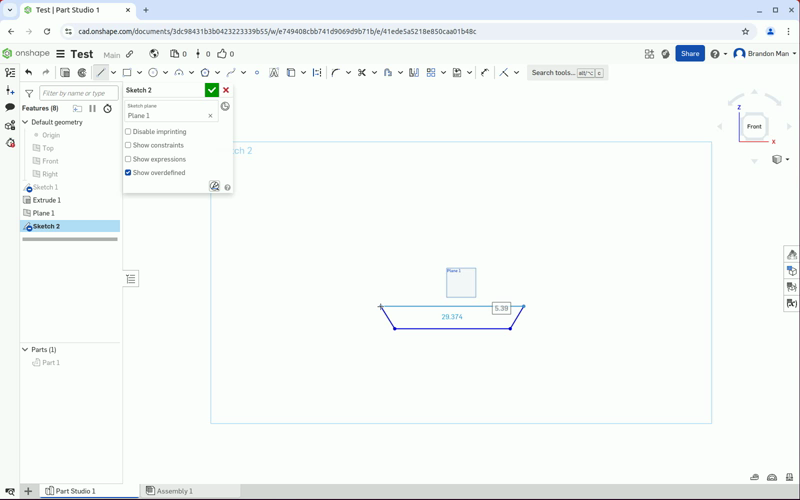
key_up(shift)
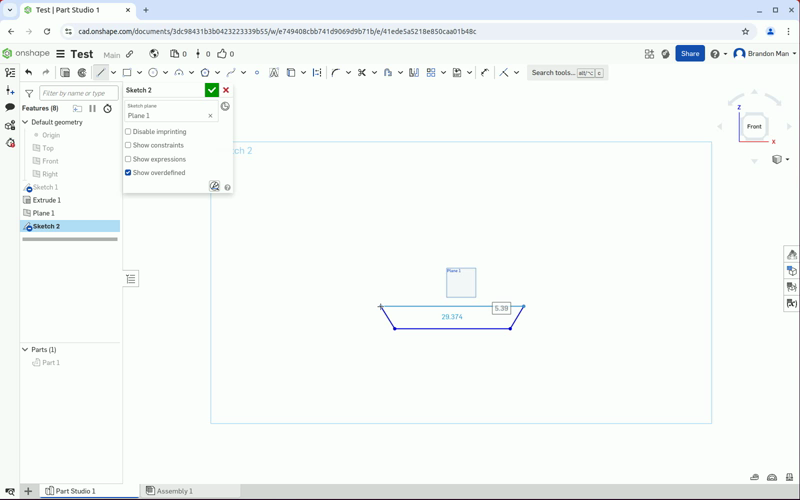
click(380, 306)
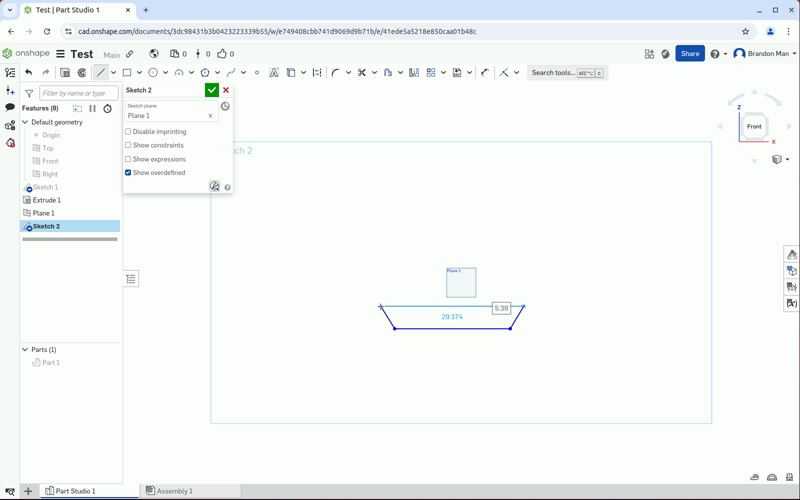
key(esc)
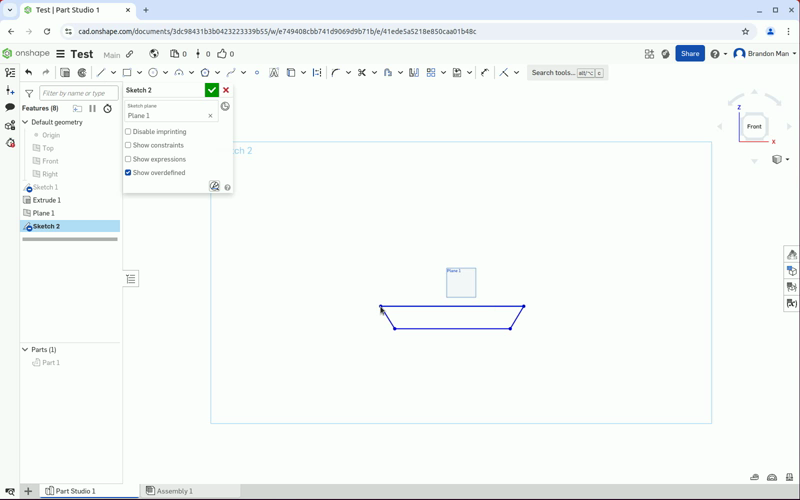
mouse_move(474, 310)
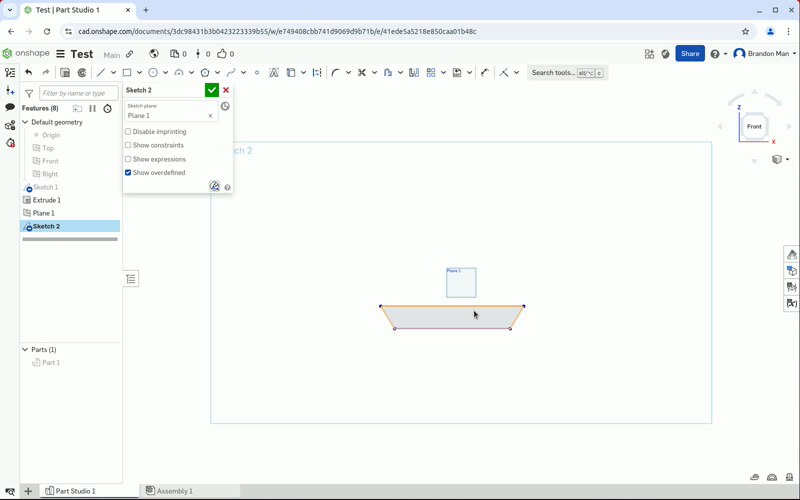
click(474, 310)
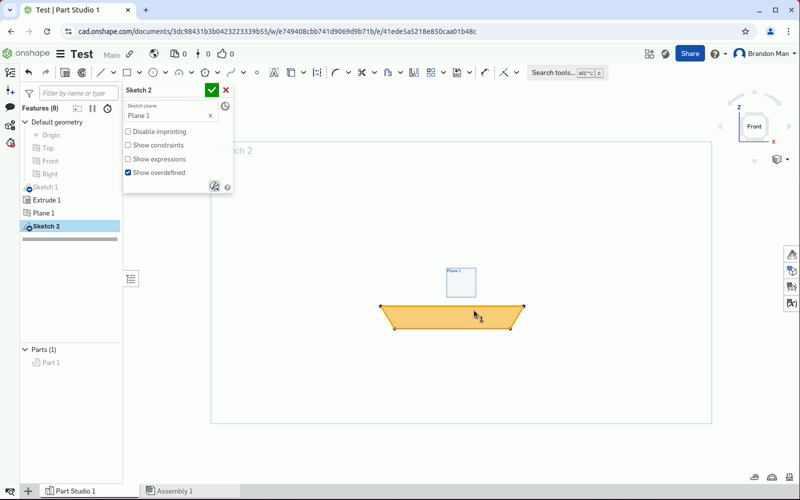
mouse_move(73, 352)
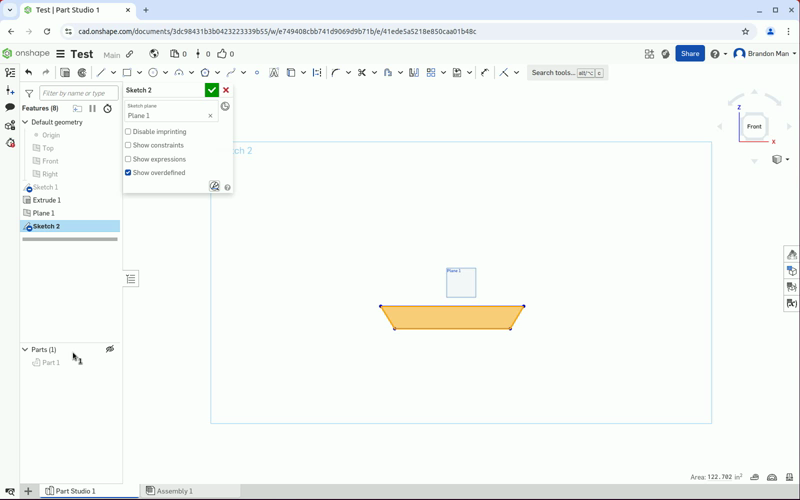
key(shift+y)
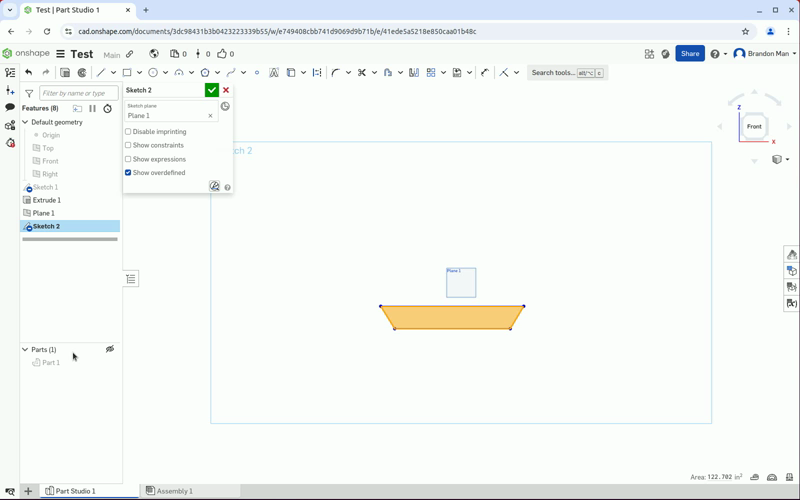
key(shift+e)
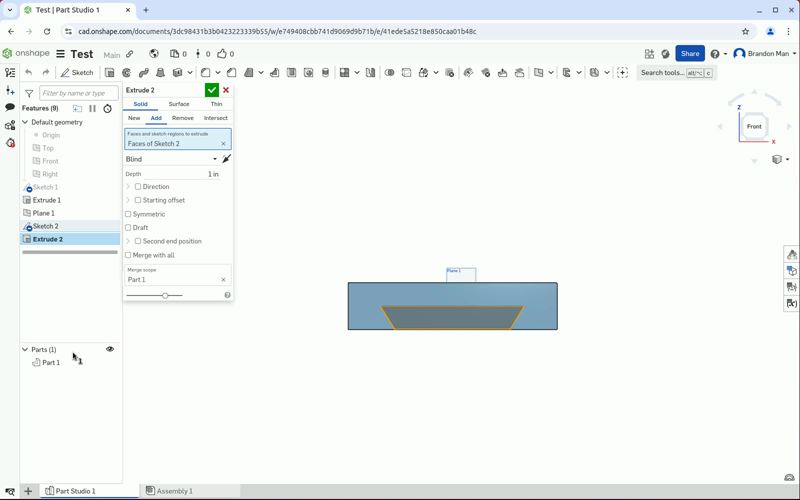
mouse_move(143, 106)
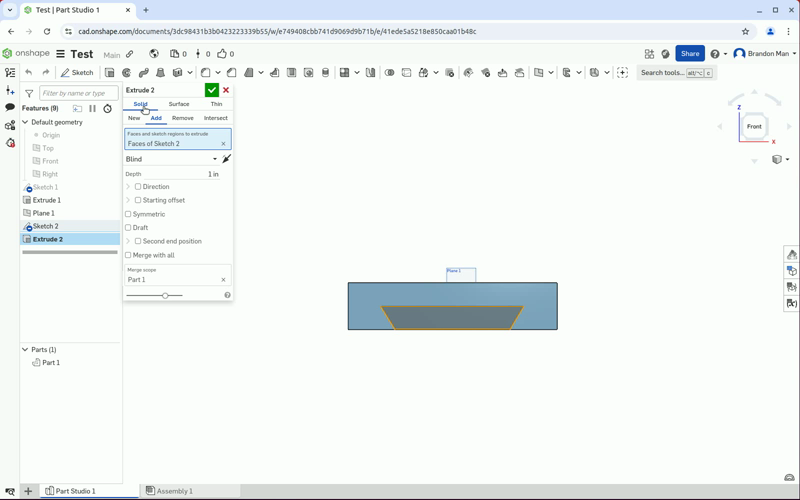
click(143, 106)
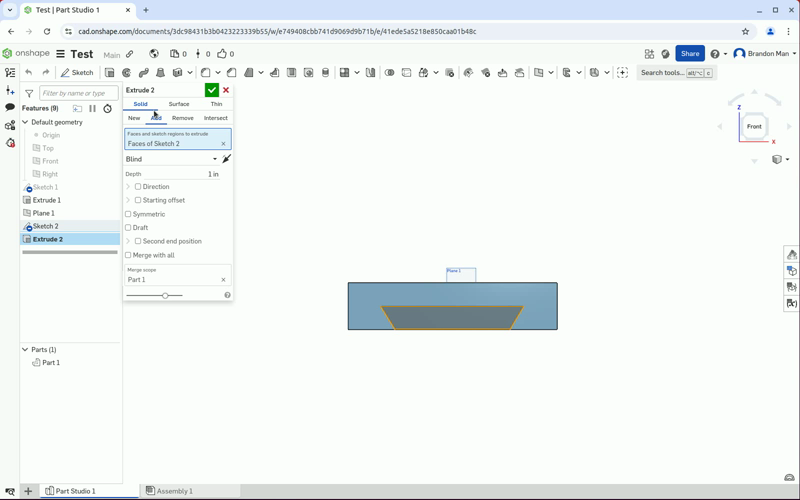
mouse_move(186, 120)
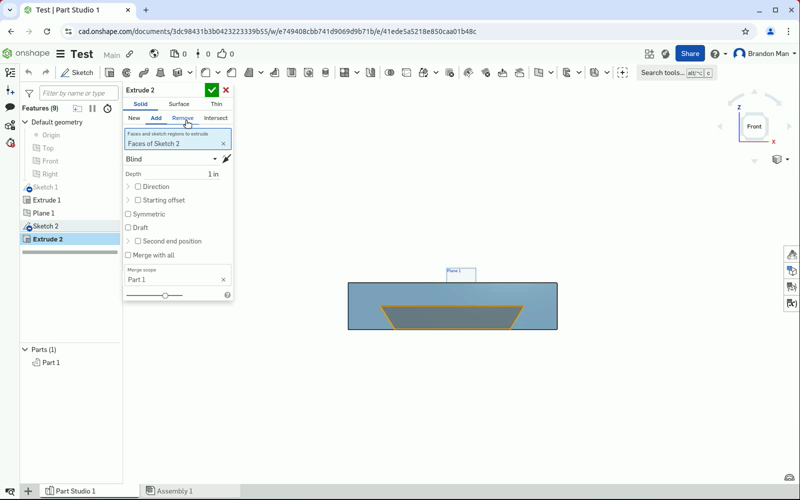
click(186, 120)
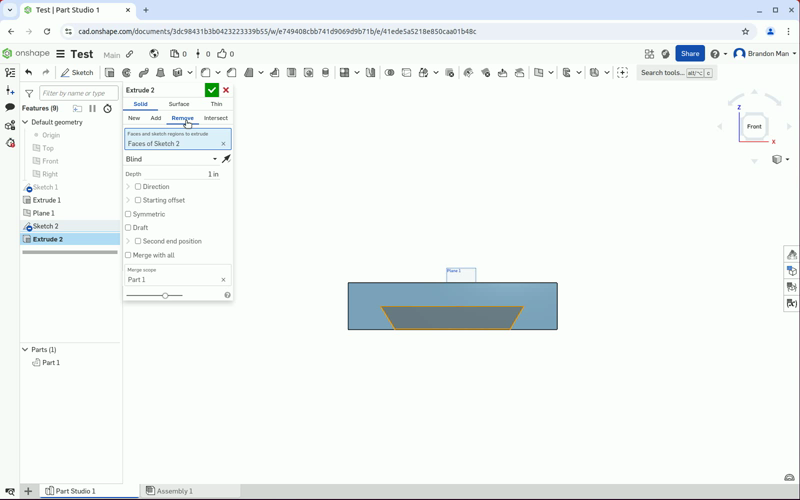
key(tab, 4)
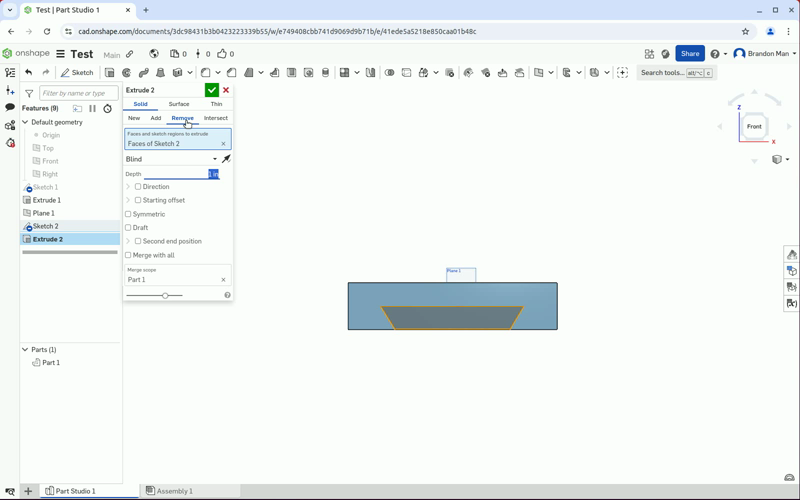
text(26.478)
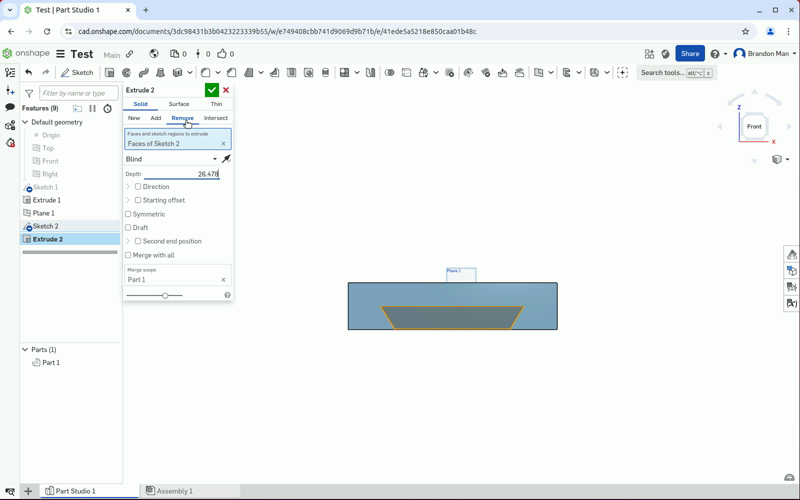
key(tab, 6)
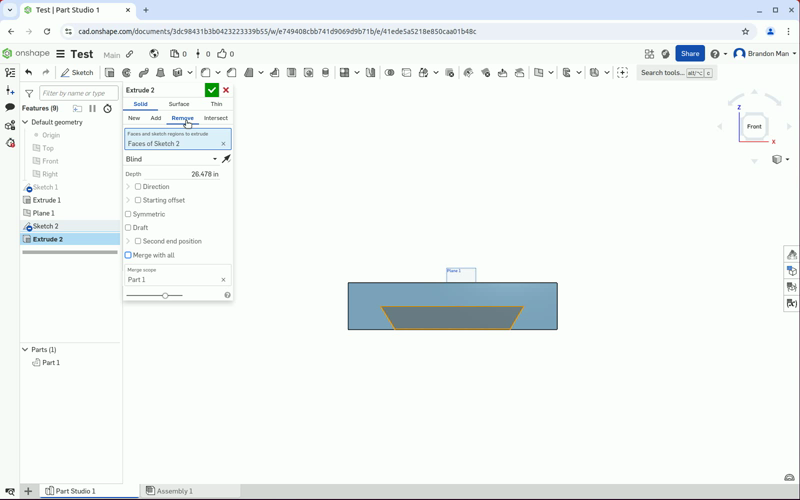
key(space)
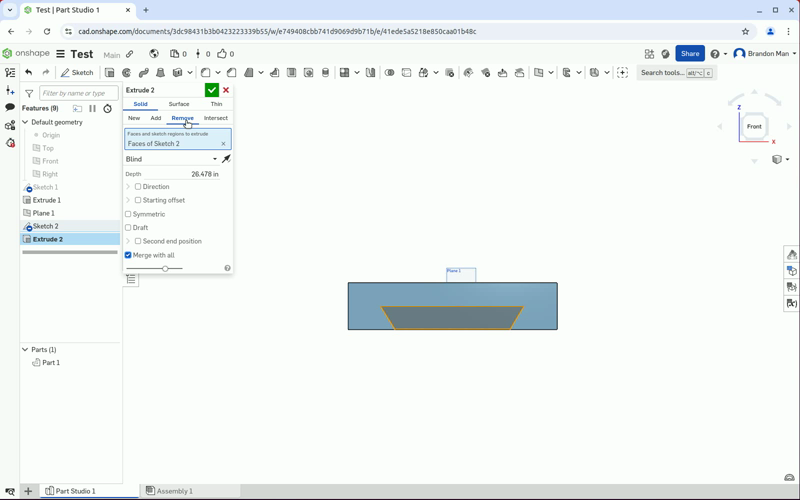
key(enter)
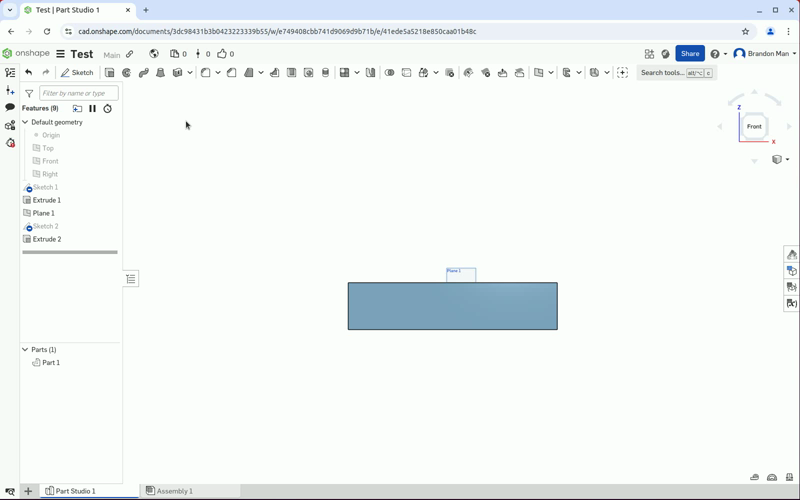
key(shift+h)
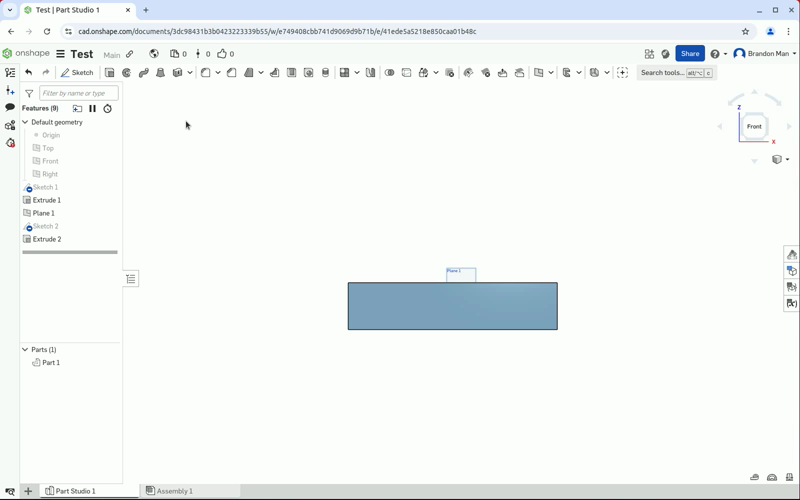
key(shift+h)
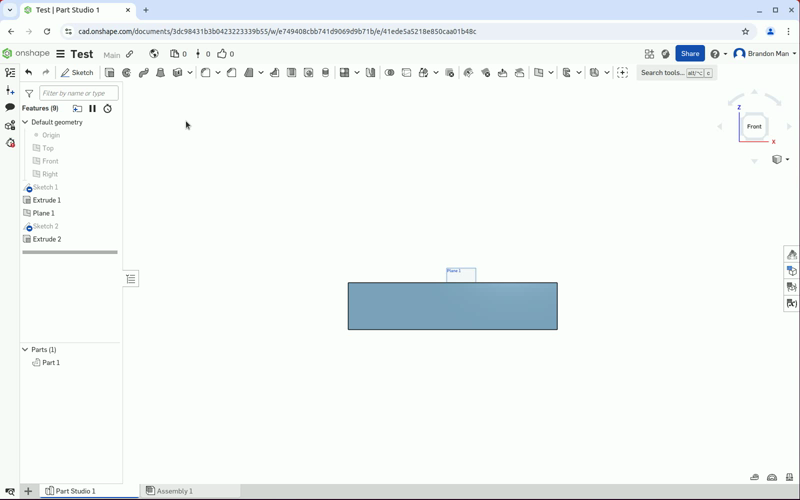
mouse_move(73, 189)
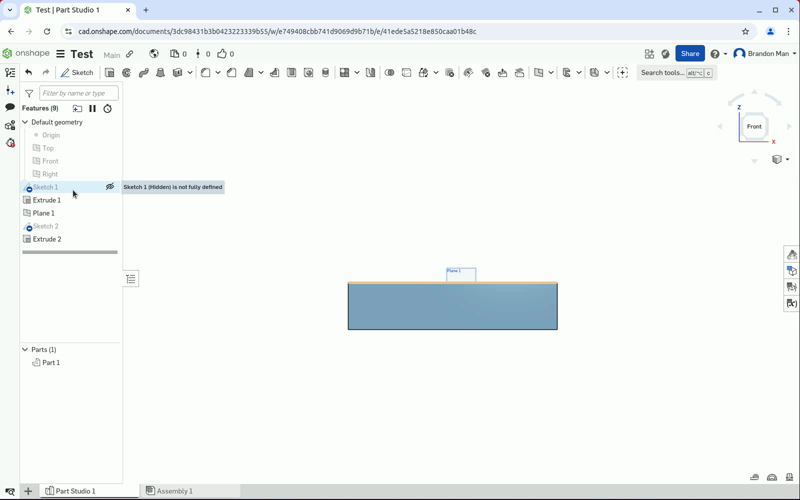
click(73, 189)
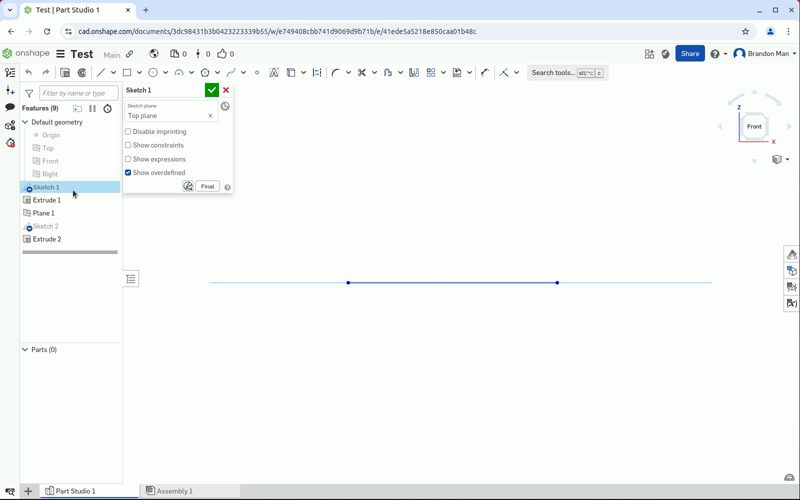
mouse_move(229, 92)
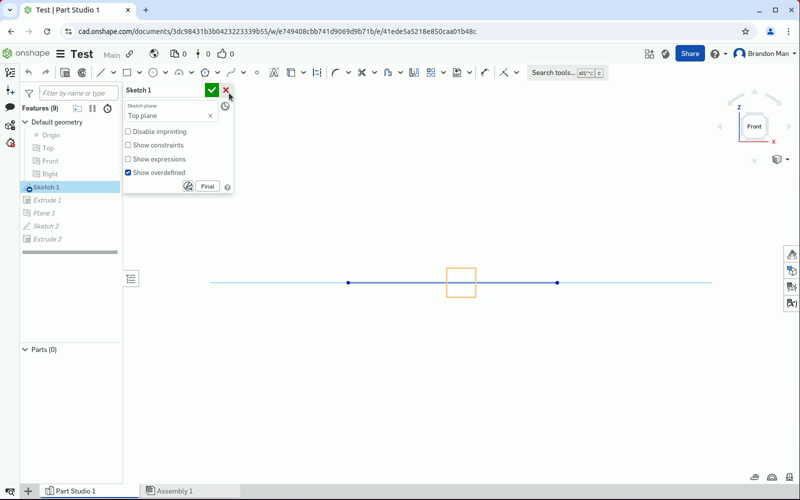
click(229, 92)
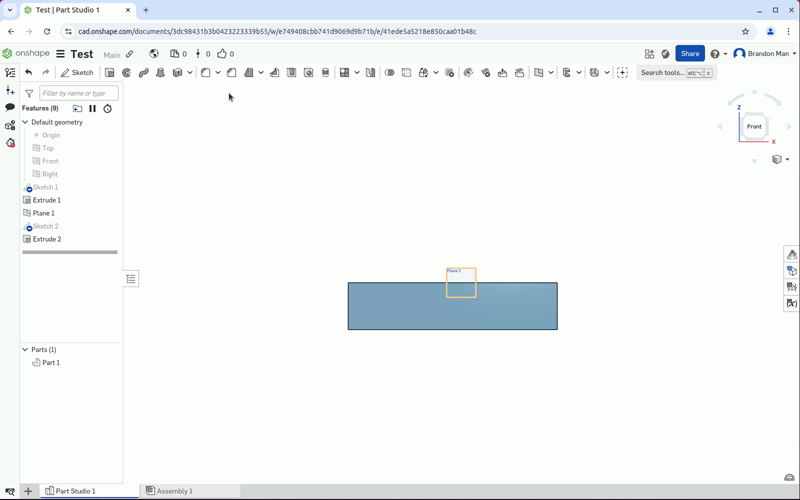
mouse_move(73, 352)
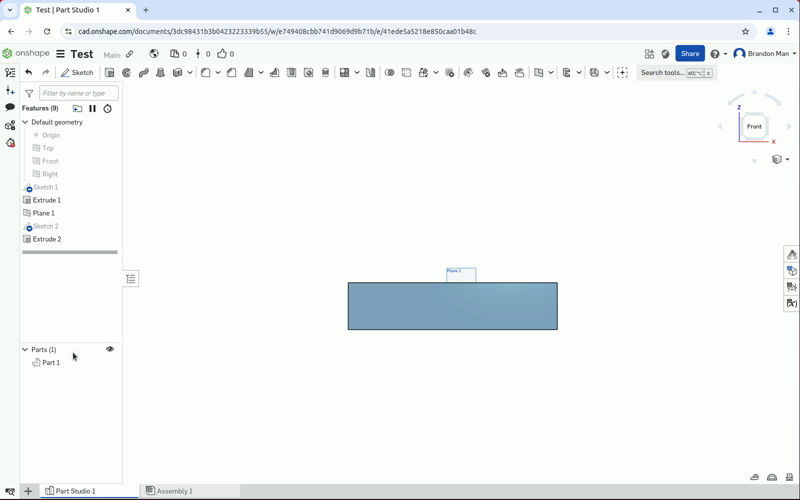
key(y)
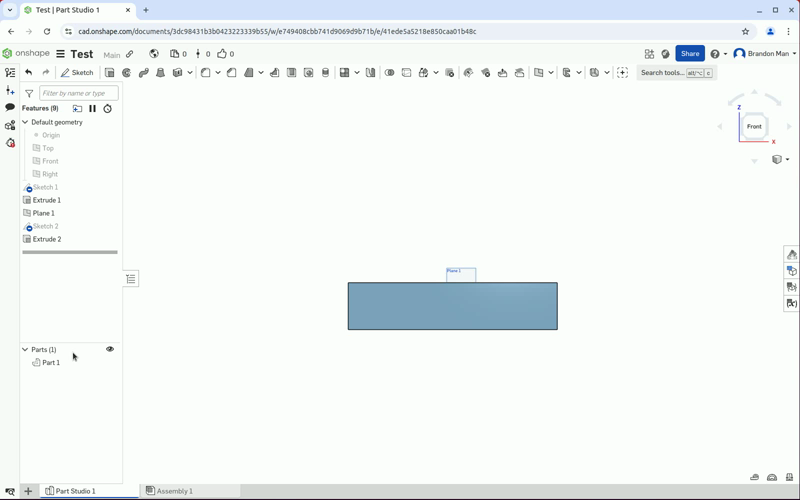
key(shift+p)
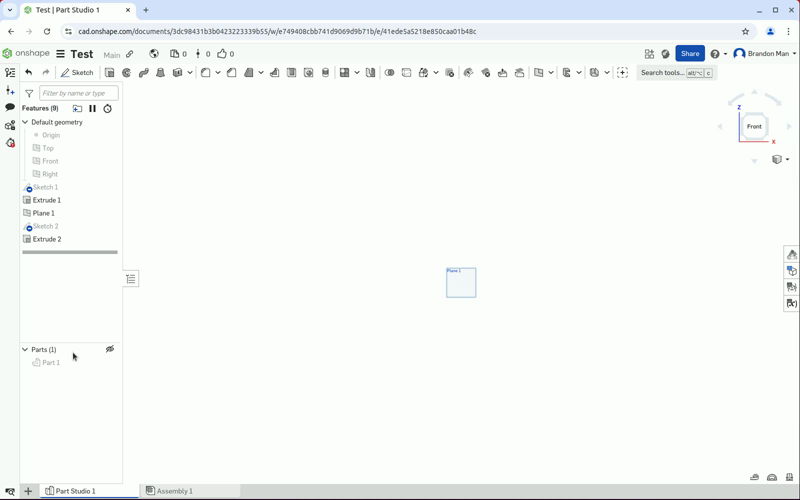
key(space)
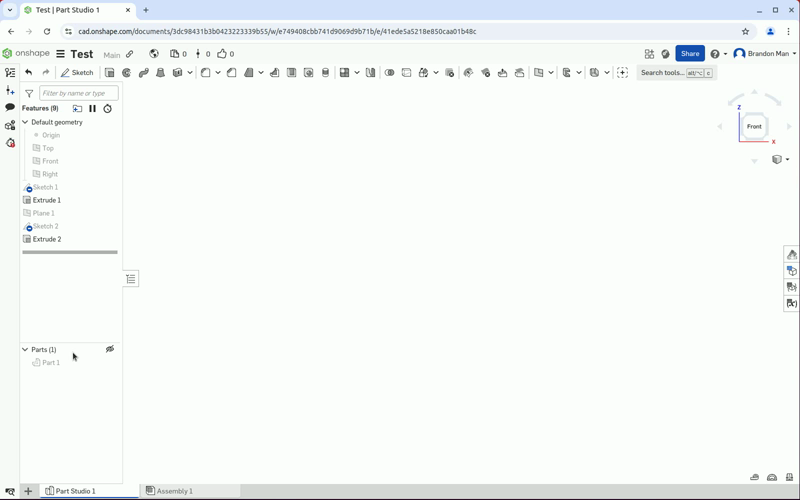
key_down(shift)
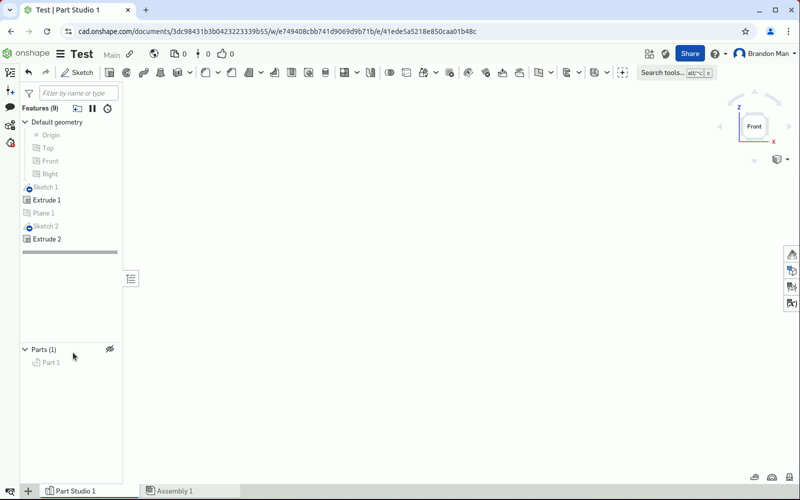
key(down)
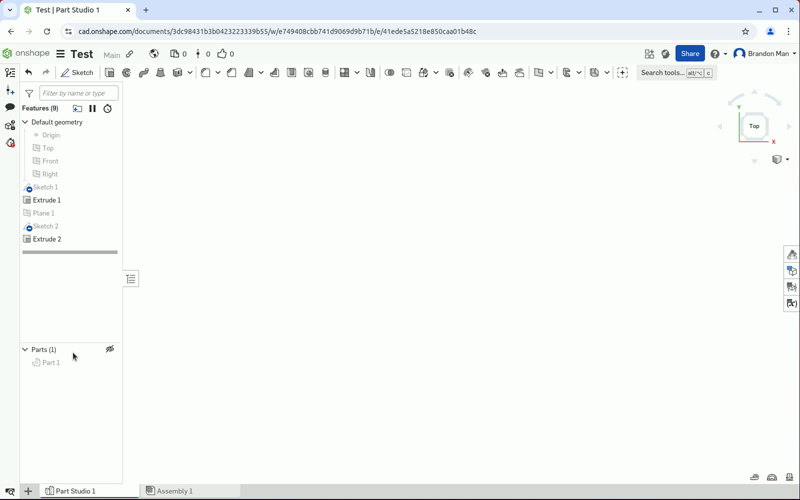
key_up(shift)
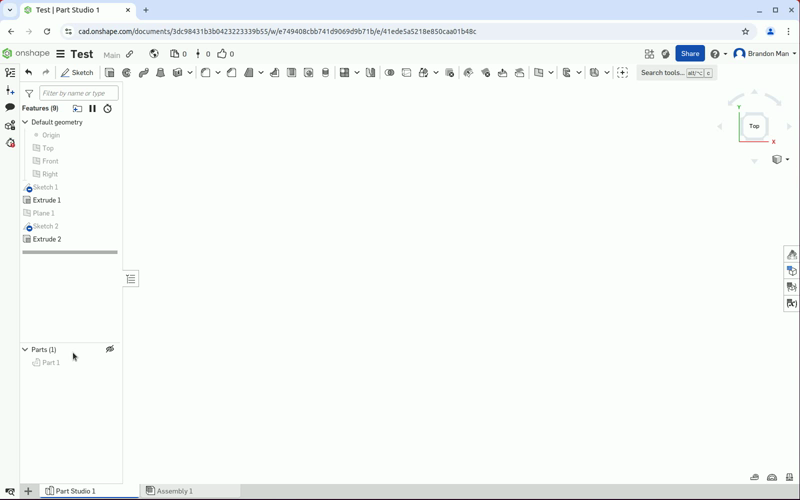
mouse_move(73, 352)
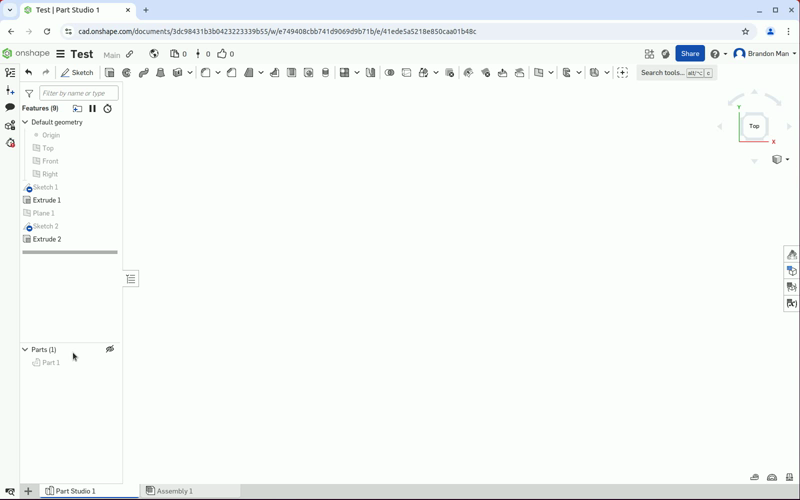
key(shift+y)
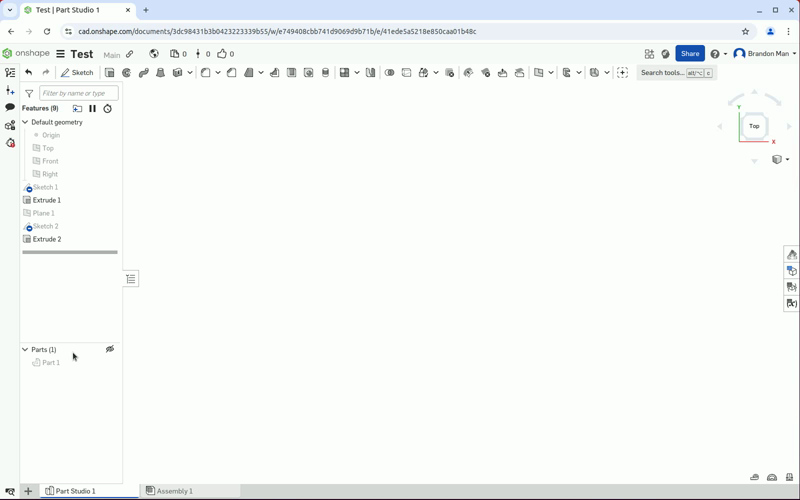
key(shift+s)
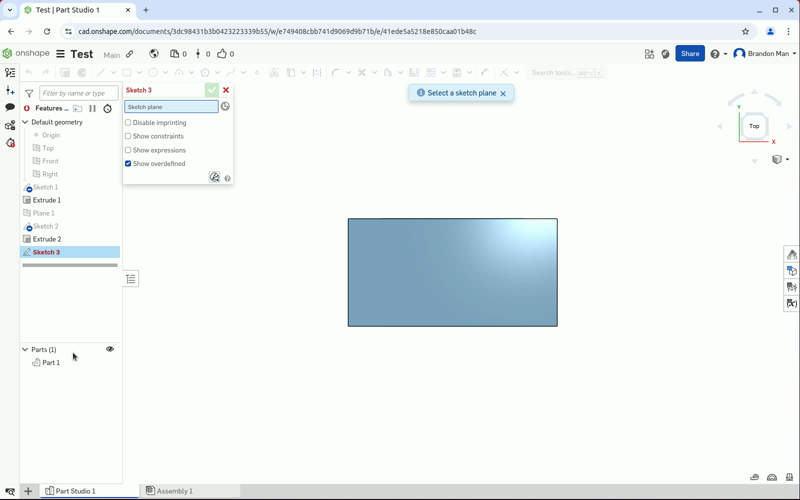
mouse_move(73, 150)
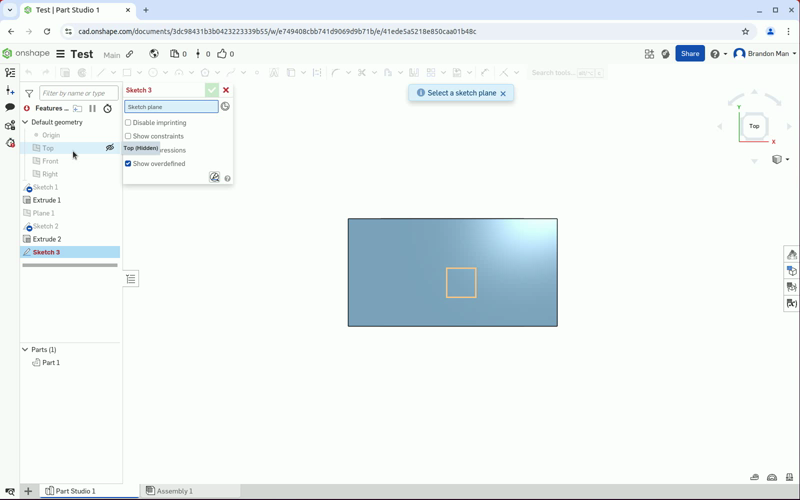
click(73, 150)
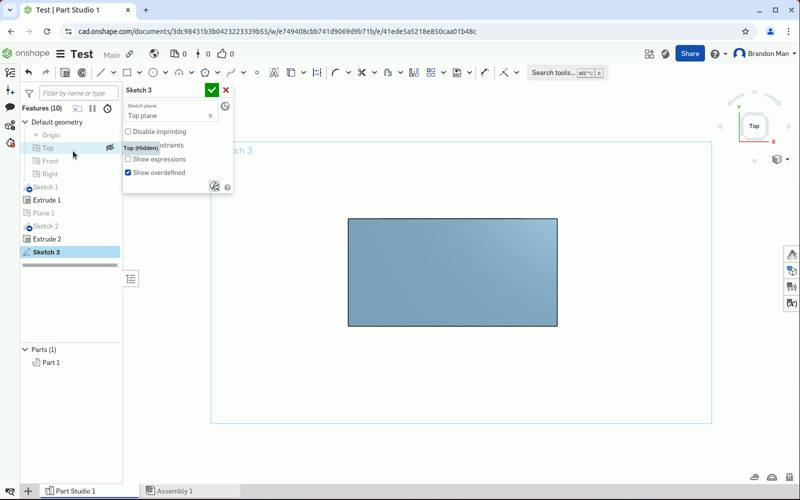
mouse_move(73, 352)
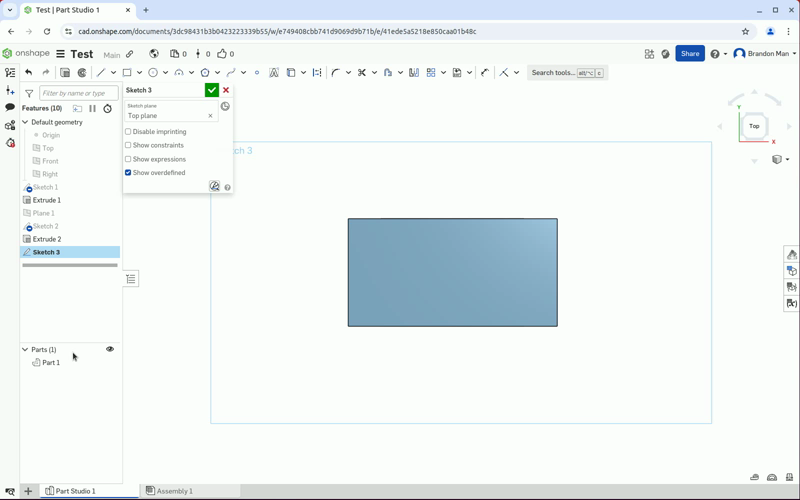
key(y)
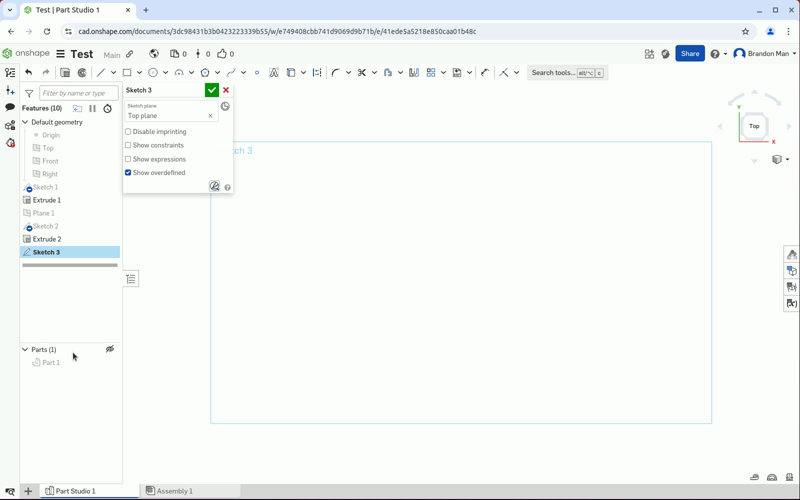
key(c)
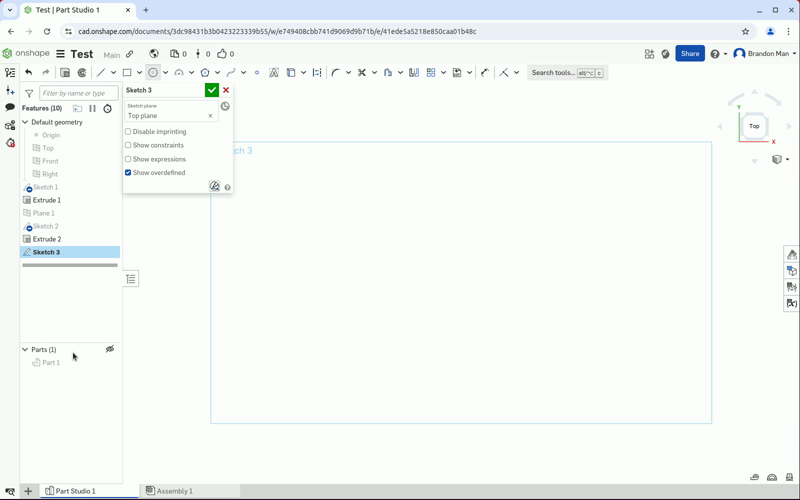
key_down(shift)
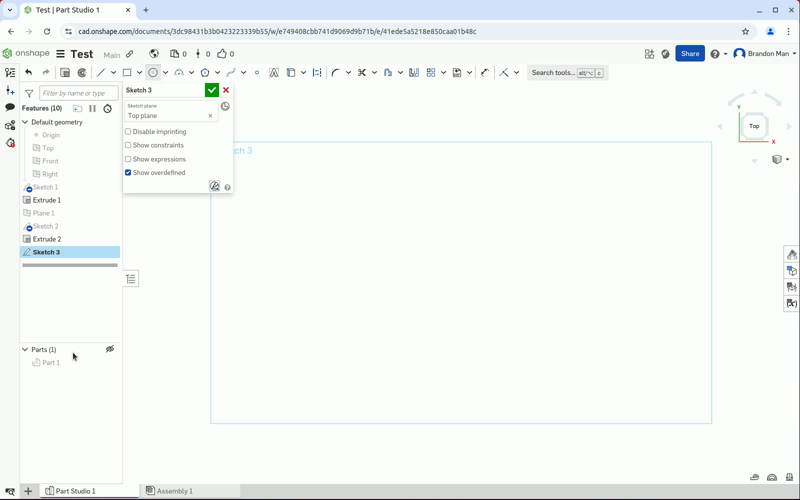
mouse_move(453, 285)
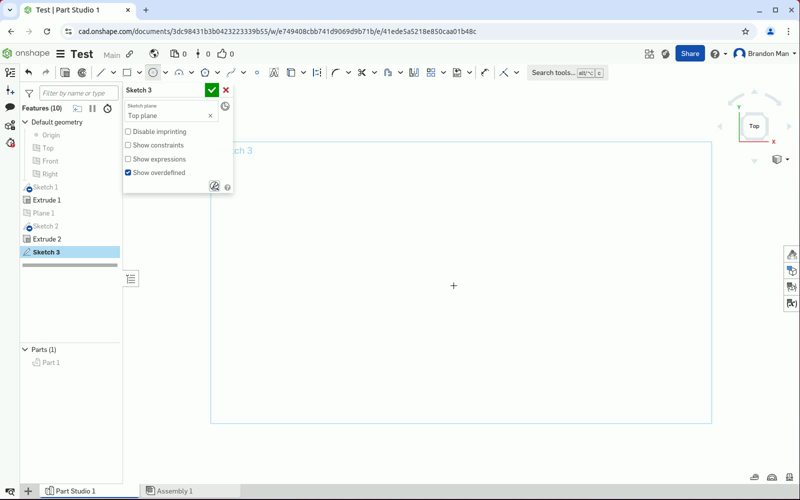
click(453, 285)
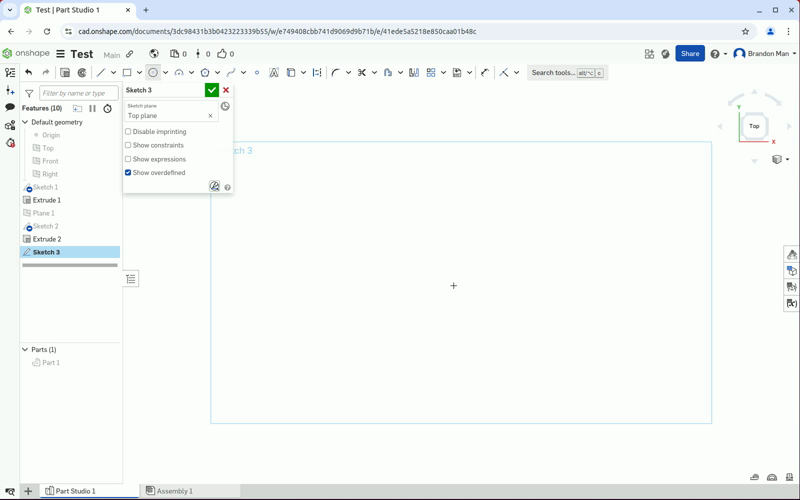
key_up(shift)
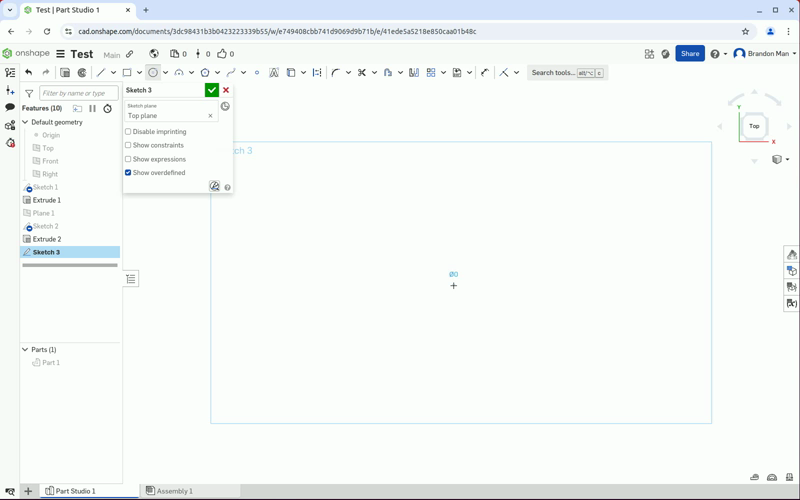
mouse_move(476, 285)
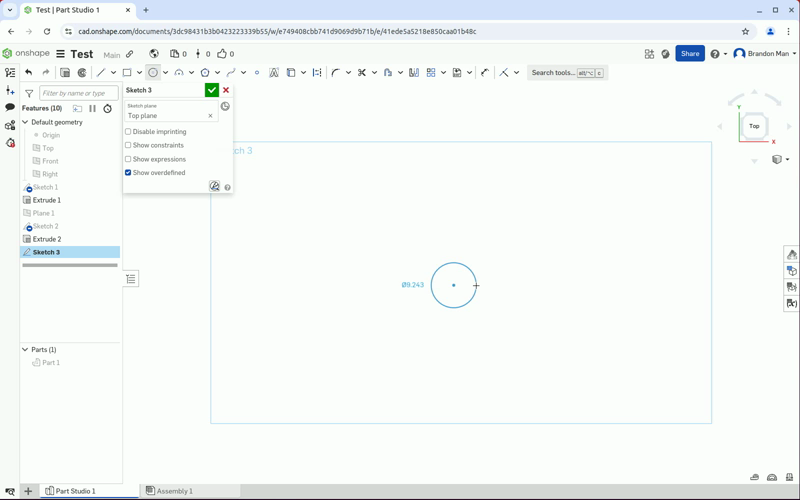
click(476, 285)
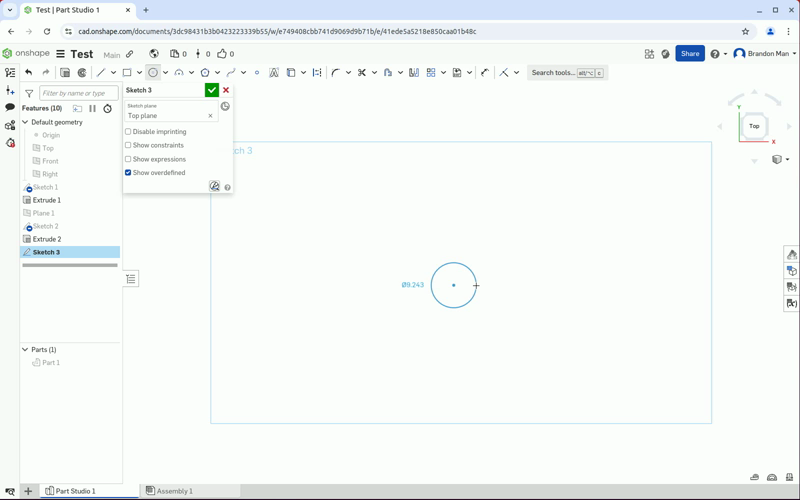
key(esc)
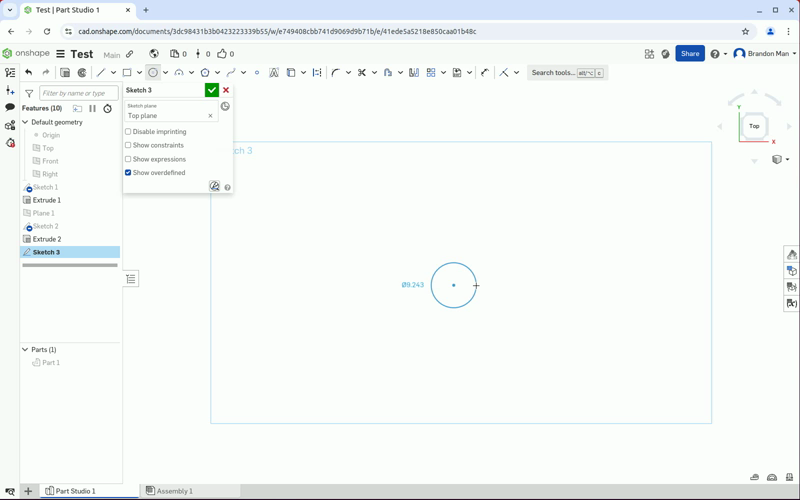
mouse_move(450, 288)
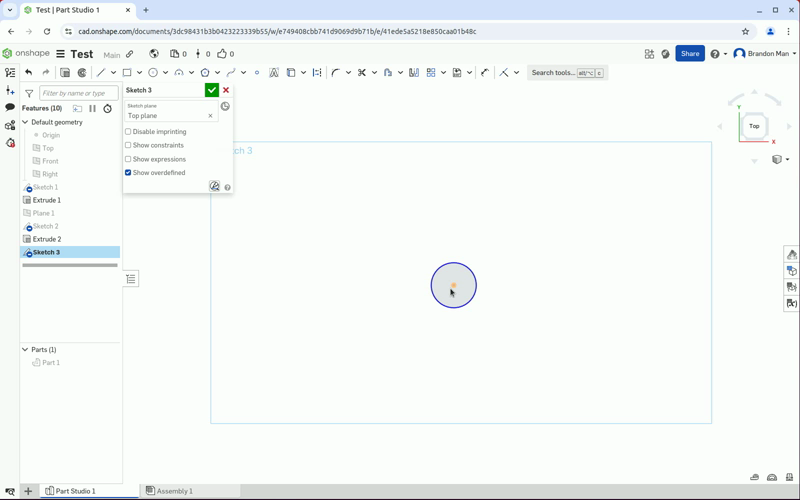
scroll(6)
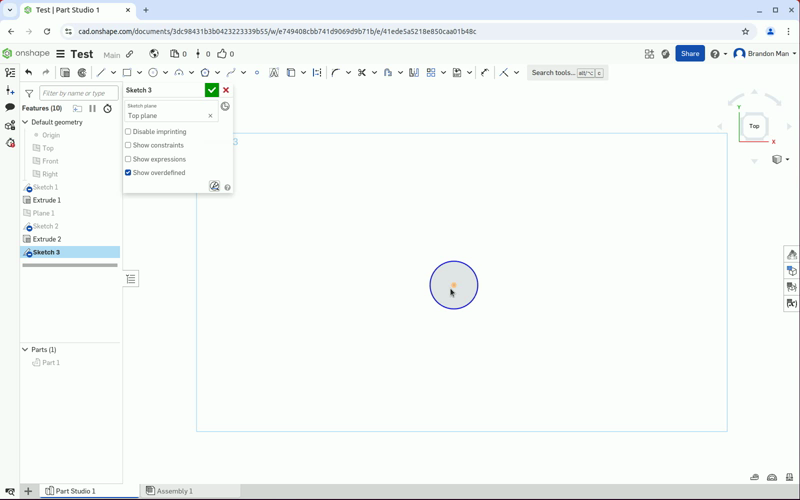
scroll(6)
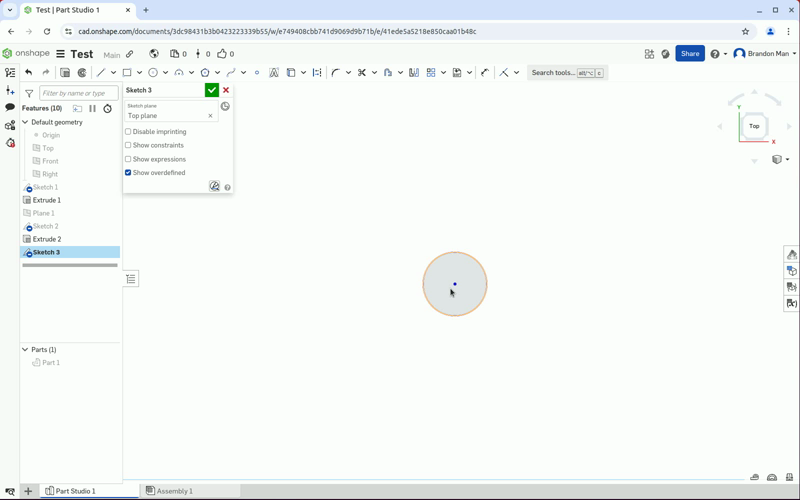
scroll(6)
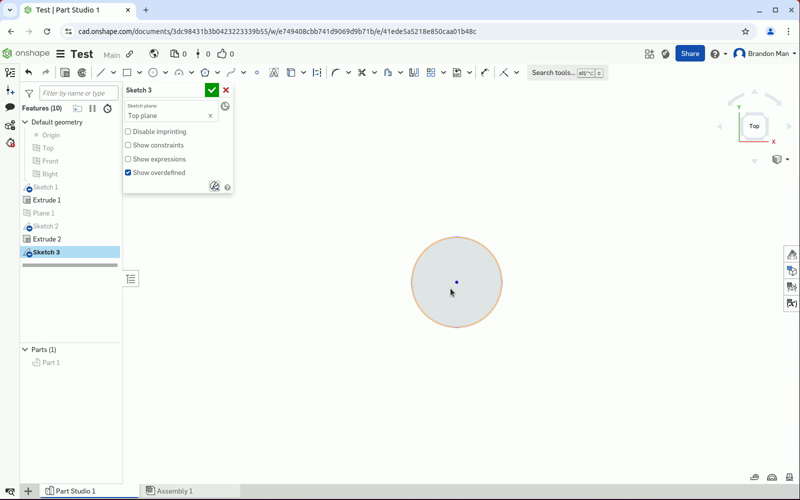
scroll(6)
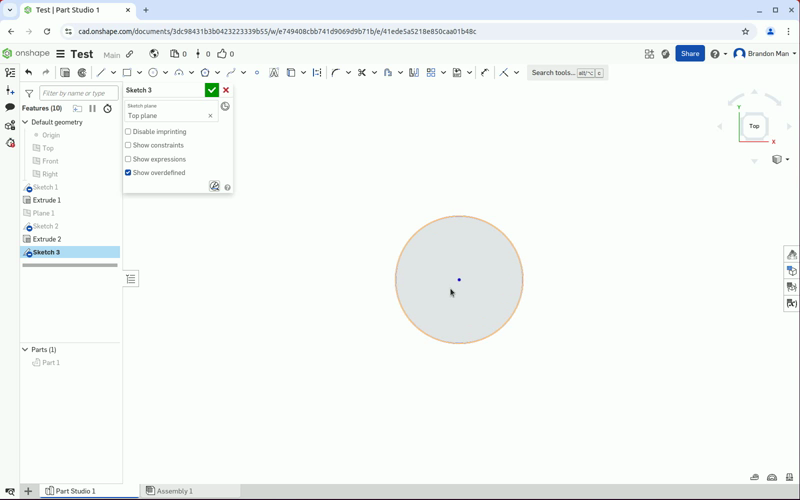
scroll(6)
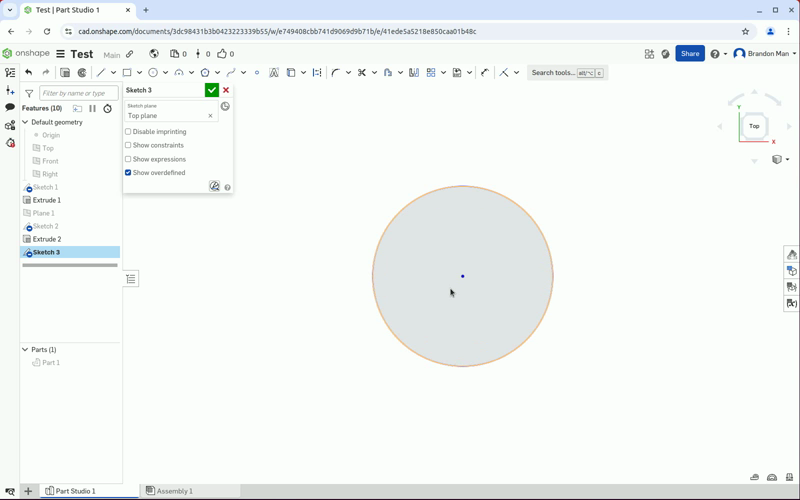
scroll(6)
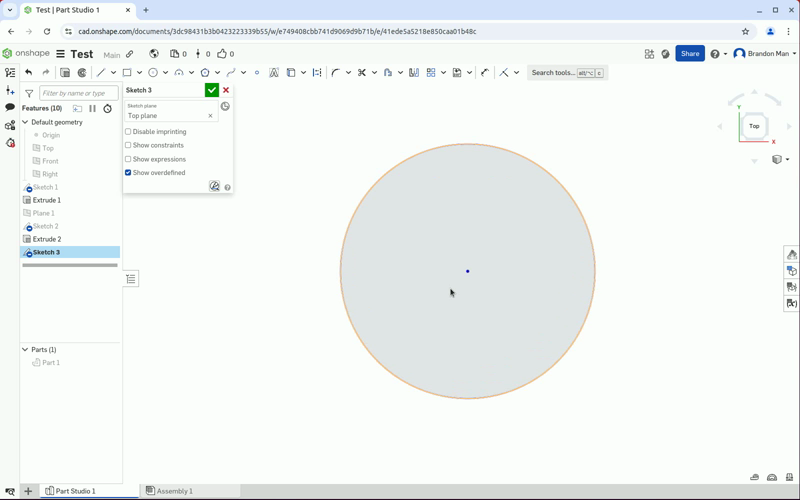
scroll(6)
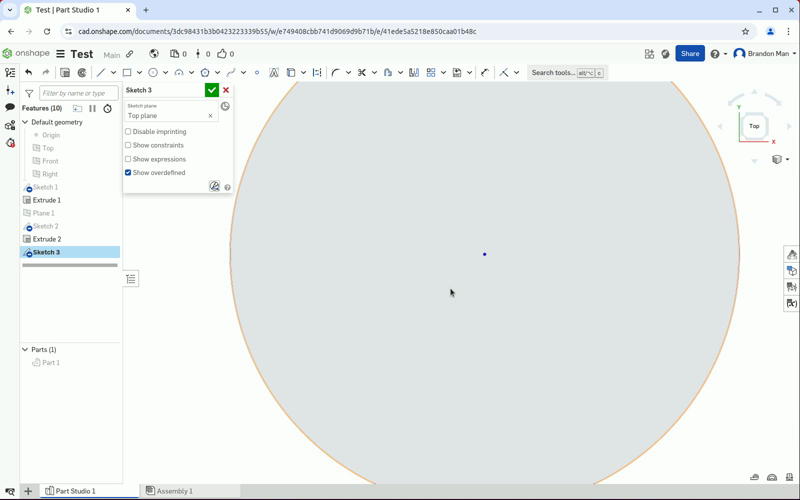
click(450, 288)
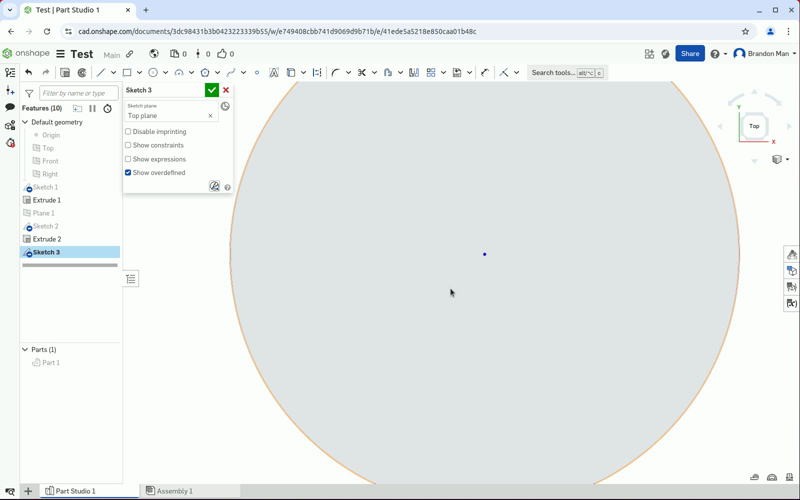
scroll(-6)
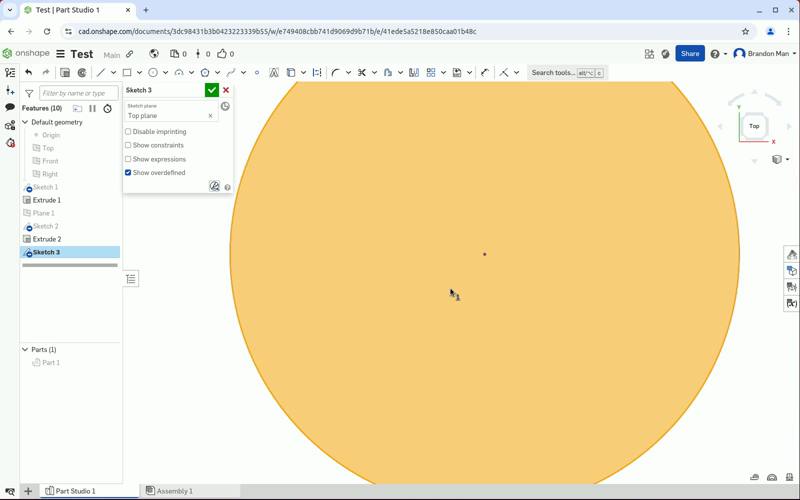
scroll(-6)
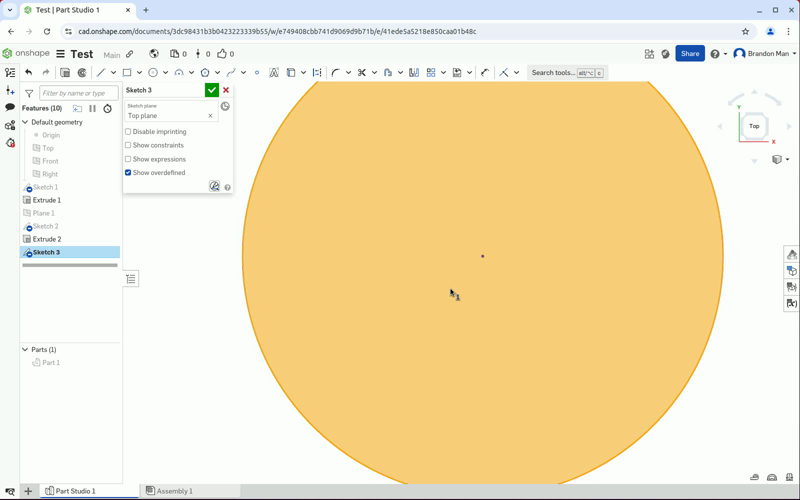
scroll(-6)
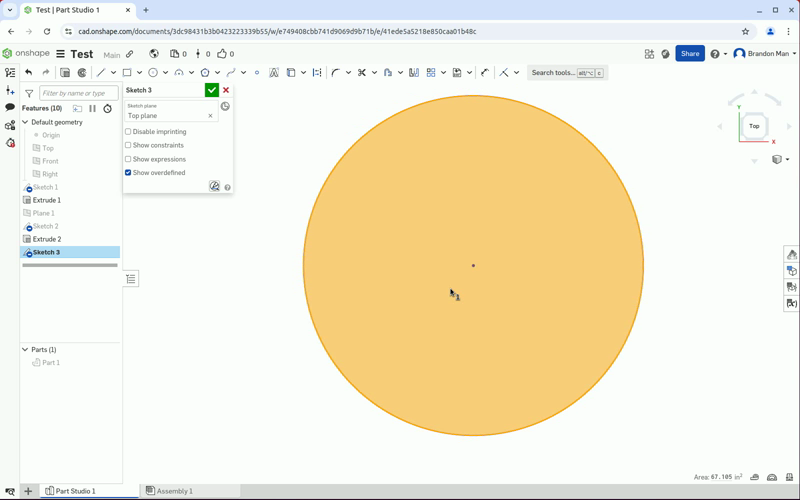
scroll(-6)
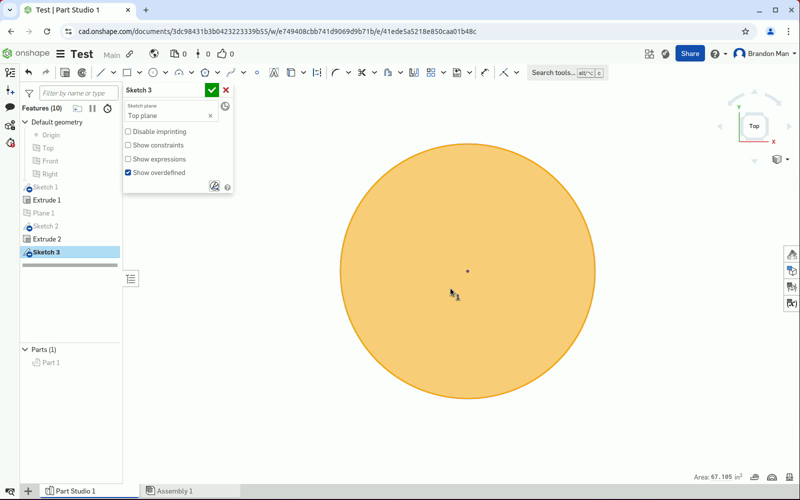
scroll(-6)
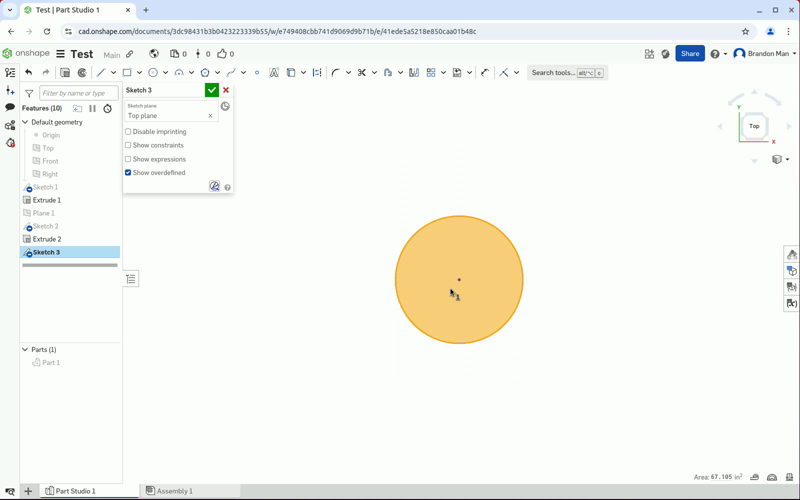
scroll(-6)
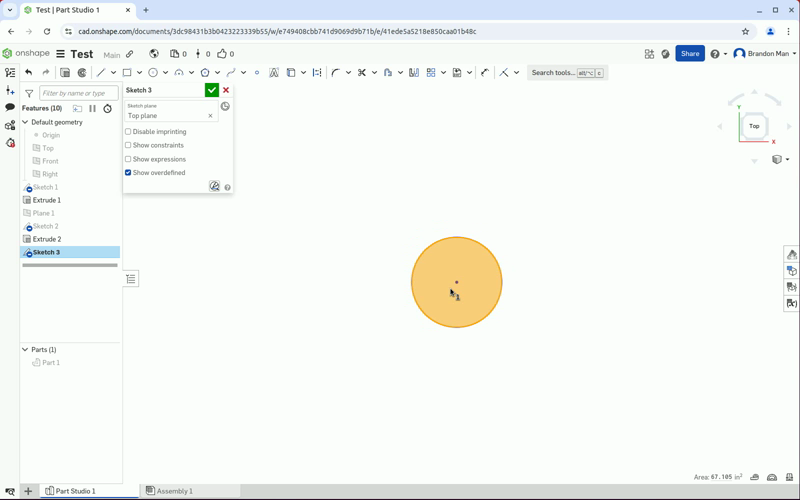
scroll(-6)
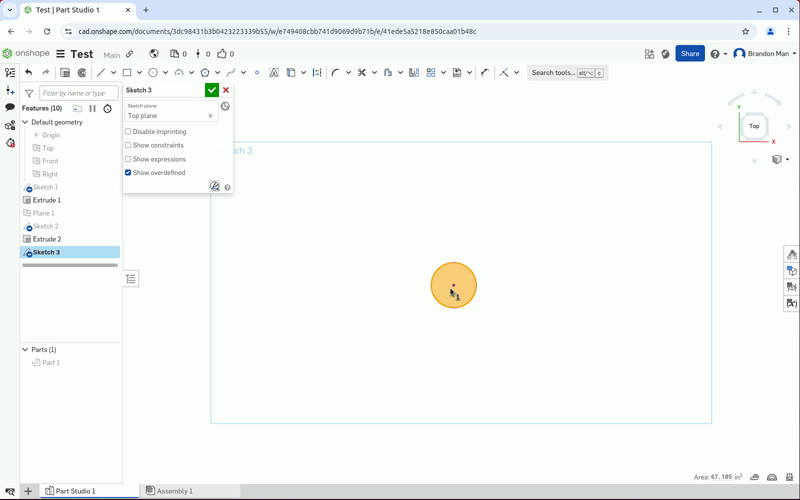
mouse_move(73, 352)
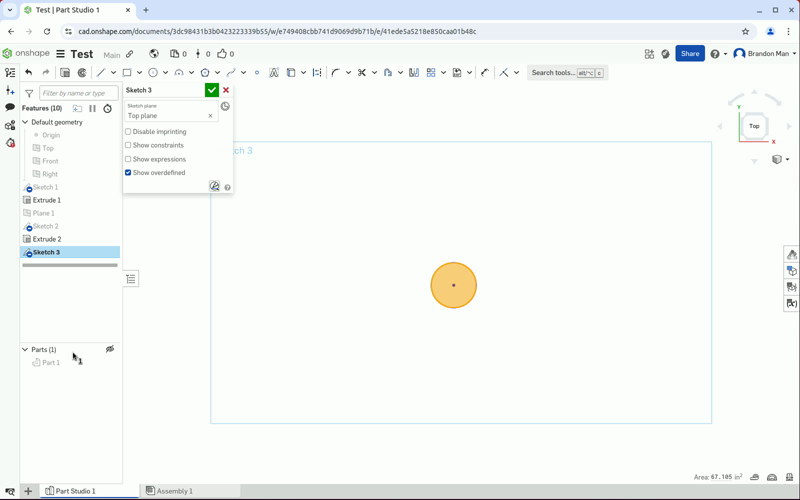
key(shift+y)
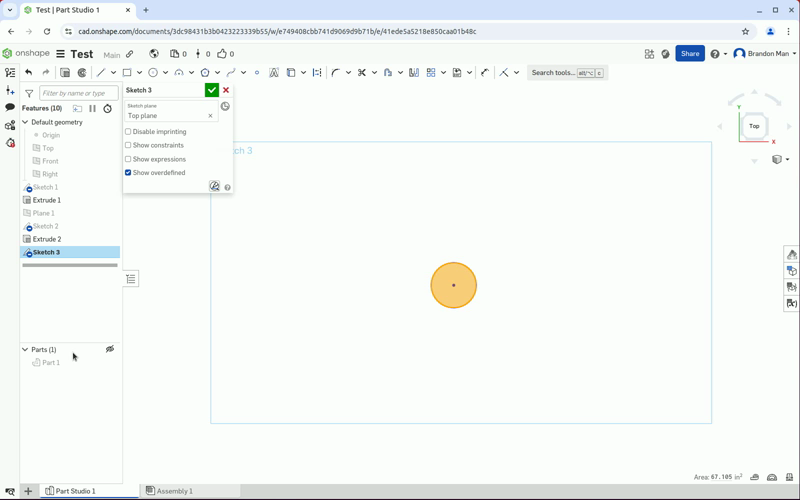
key(shift+e)
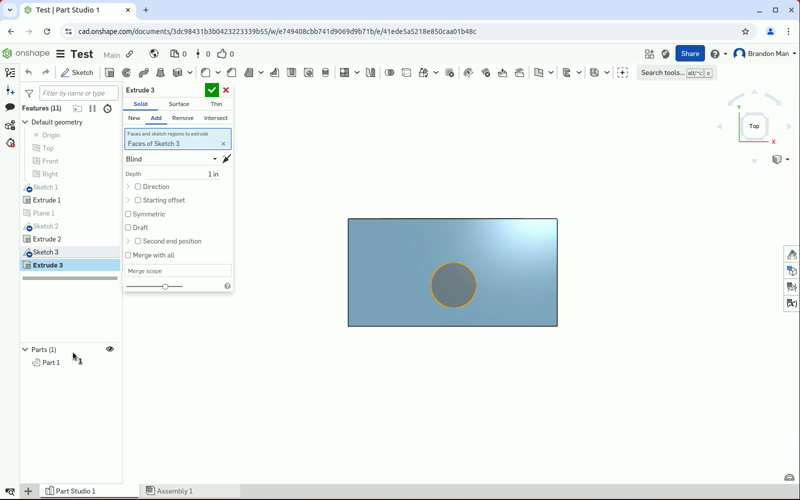
mouse_move(143, 106)
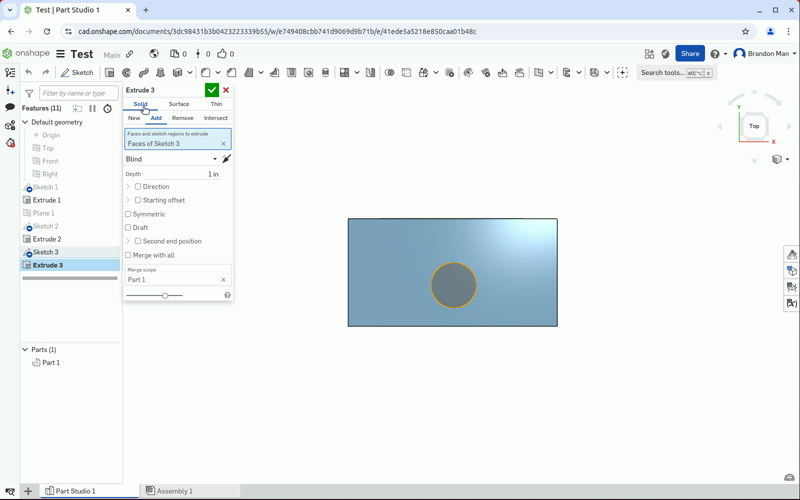
click(143, 106)
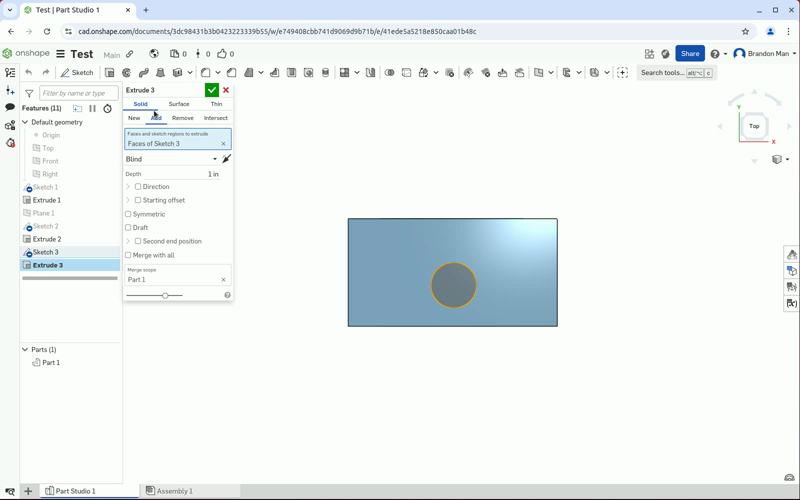
mouse_move(186, 120)
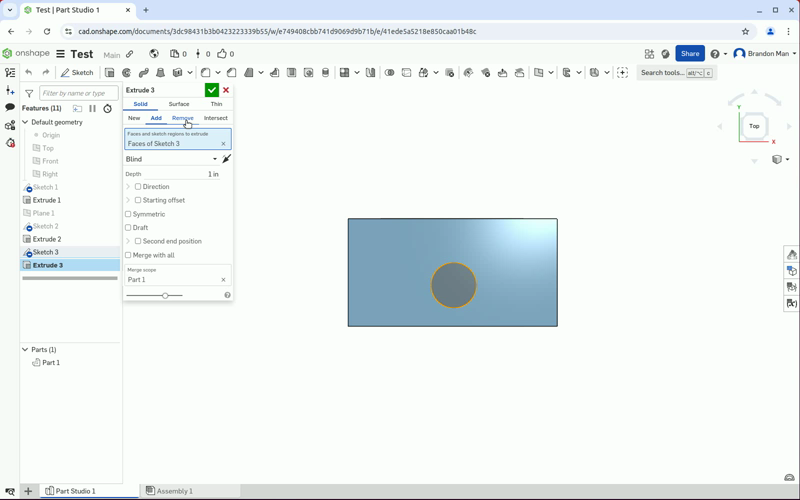
click(186, 120)
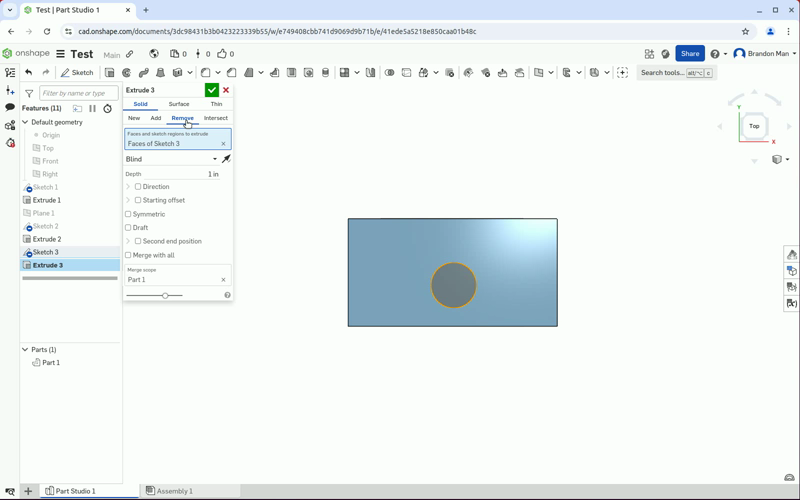
key(tab, 4)
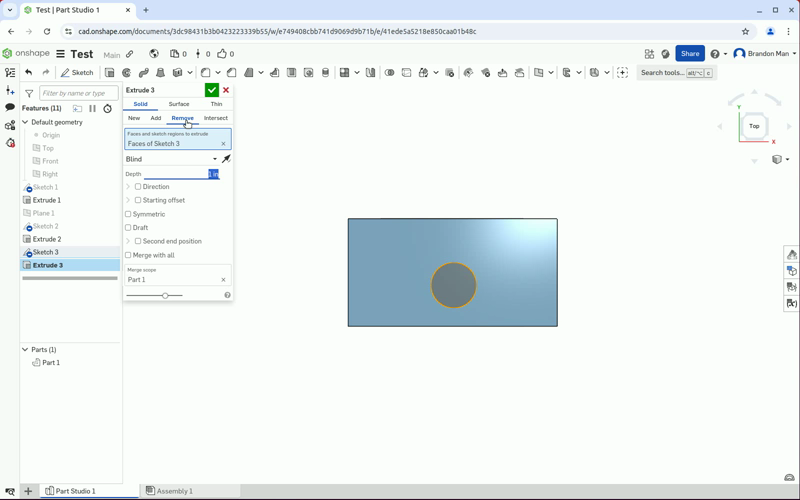
text(9.388)
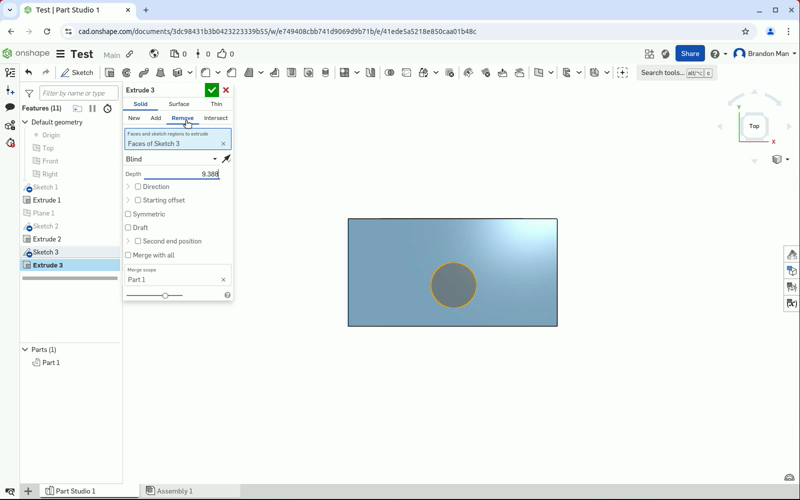
key(tab, 6)
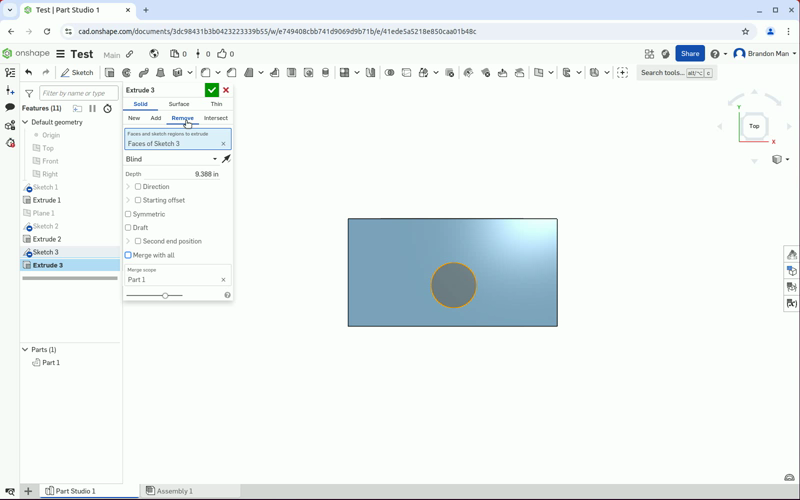
key(space)
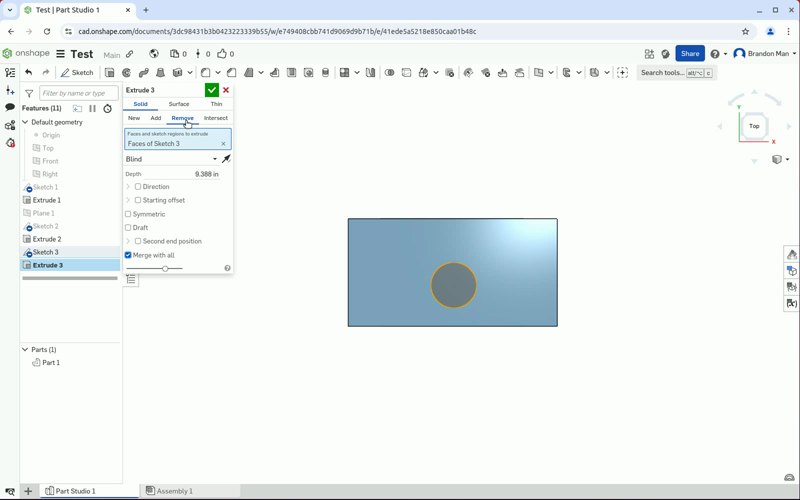
key(enter)
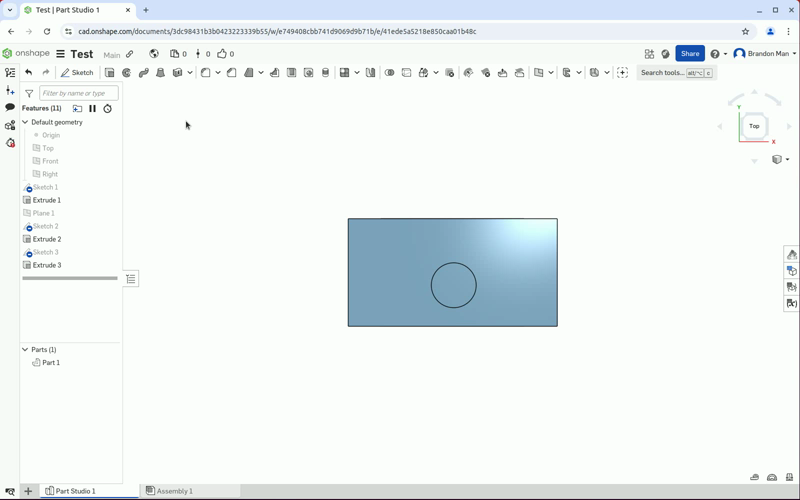
key(shift+h)
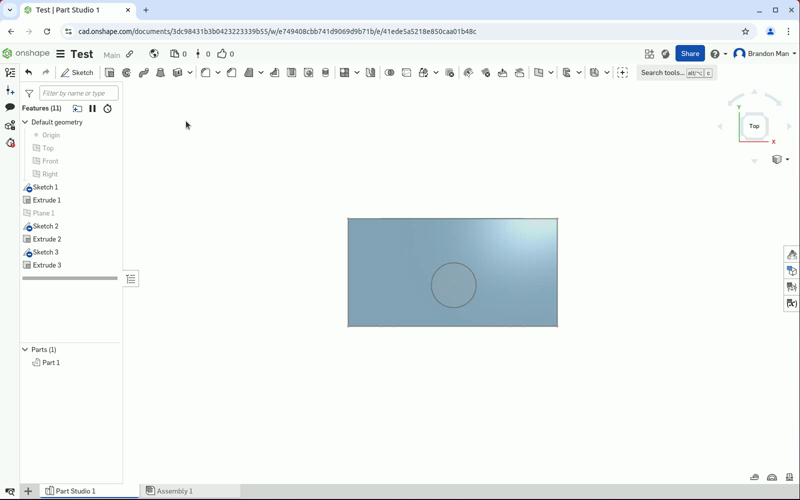
key(shift+h)
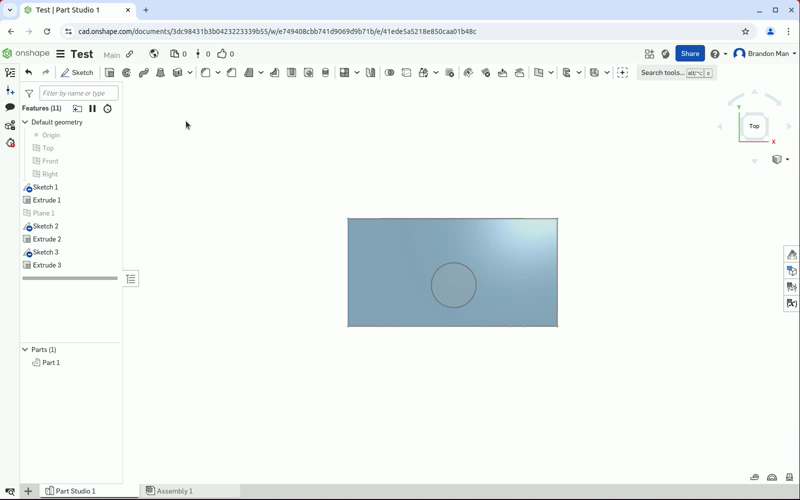
key(shift+7)
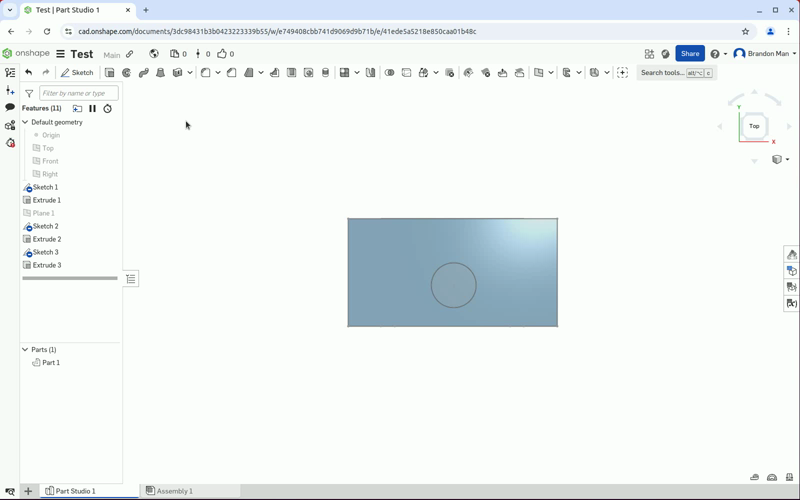
key(up, 3)
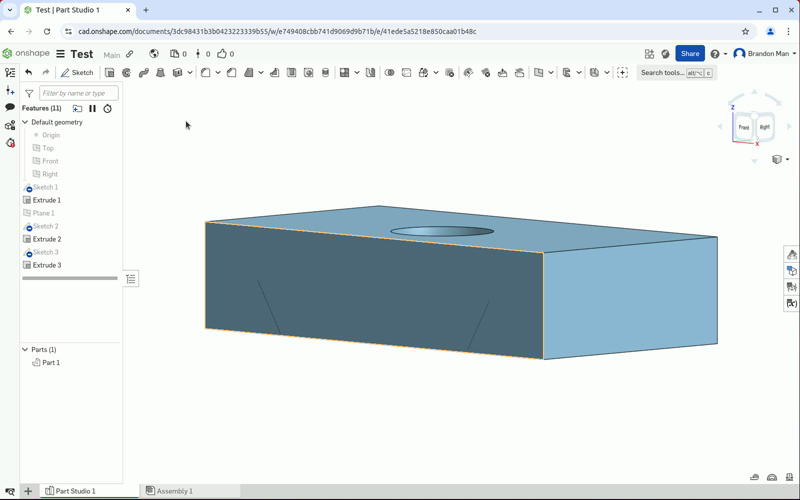
key(left, 3)
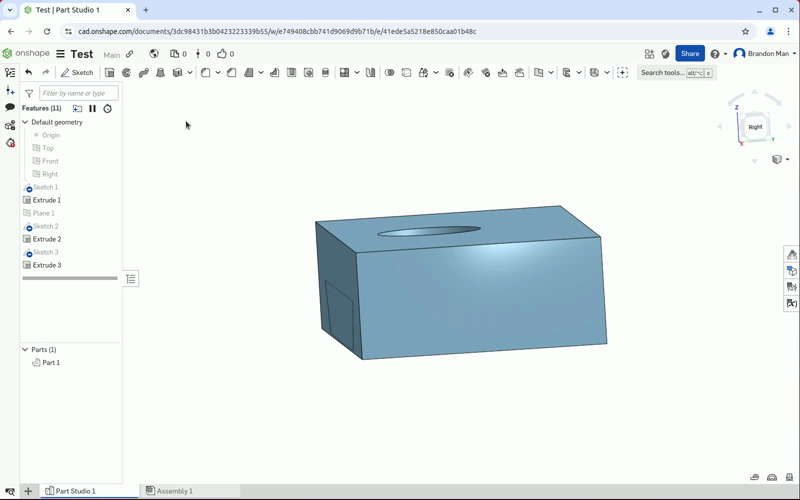
key(right, 3)
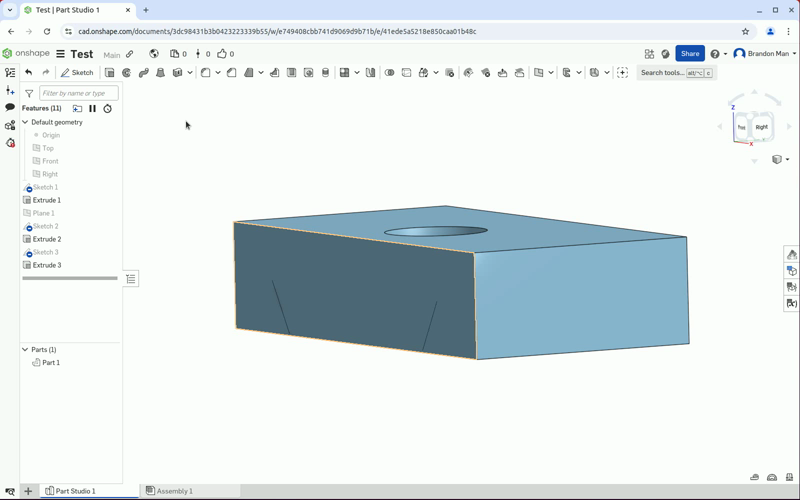
key(down, 3)
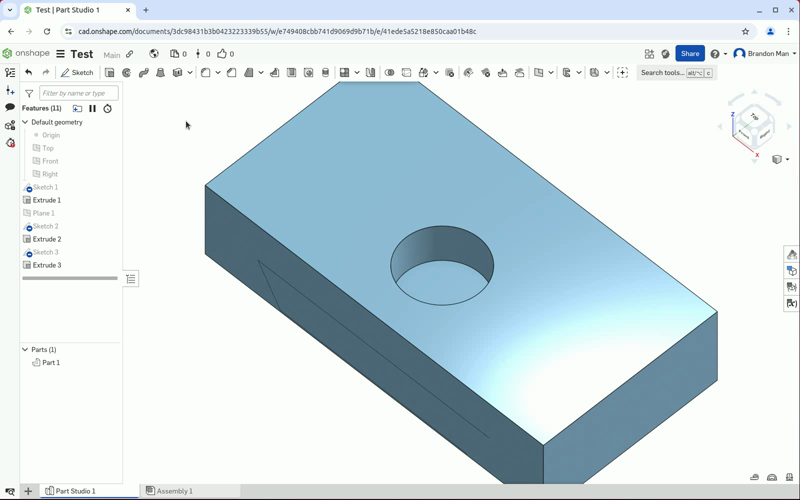
mouse_move(73, 189)
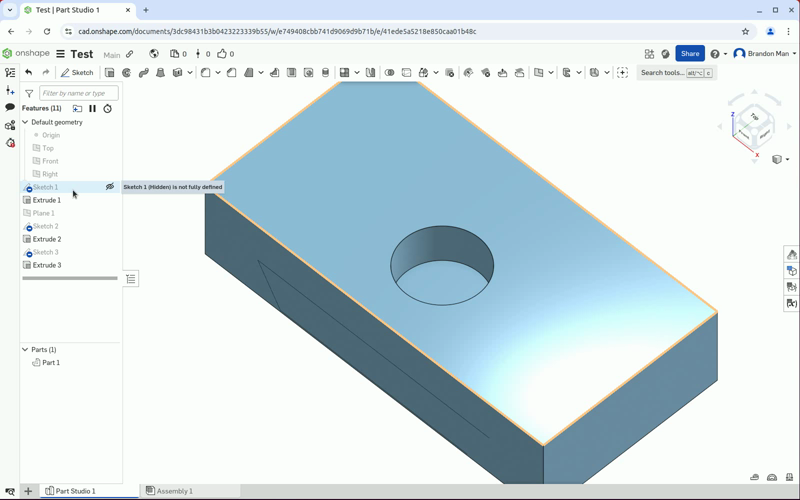
click(73, 189)